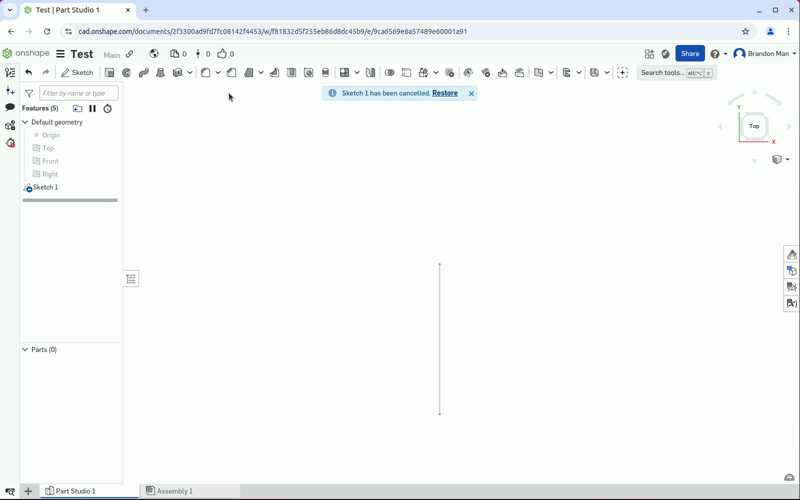
key(shift+h)
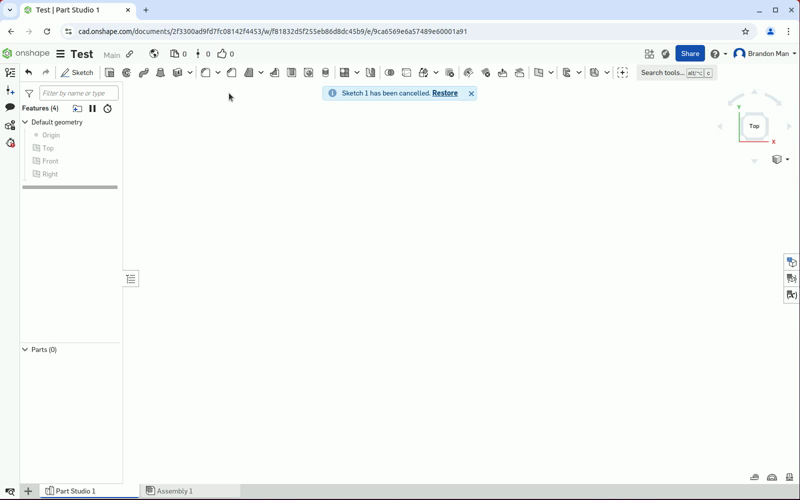
mouse_move(73, 352)
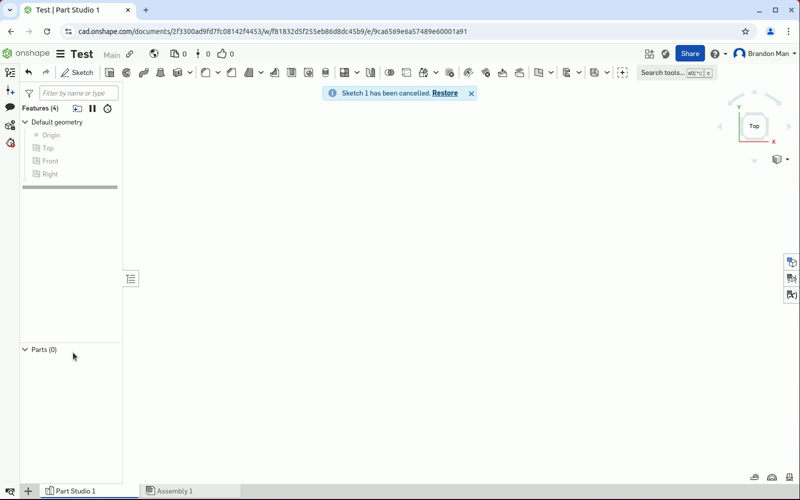
key(y)
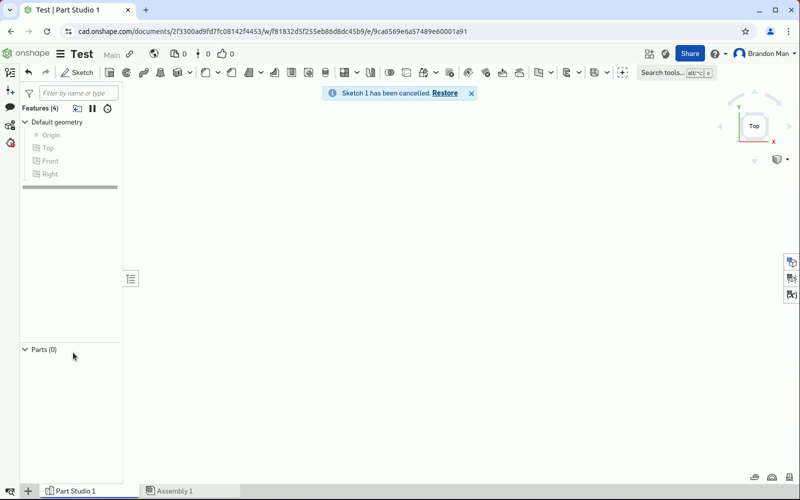
key(shift+p)
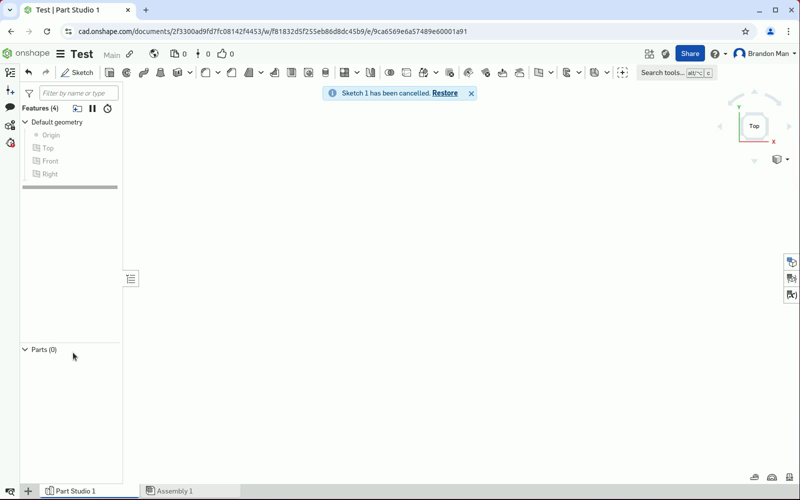
key(space)
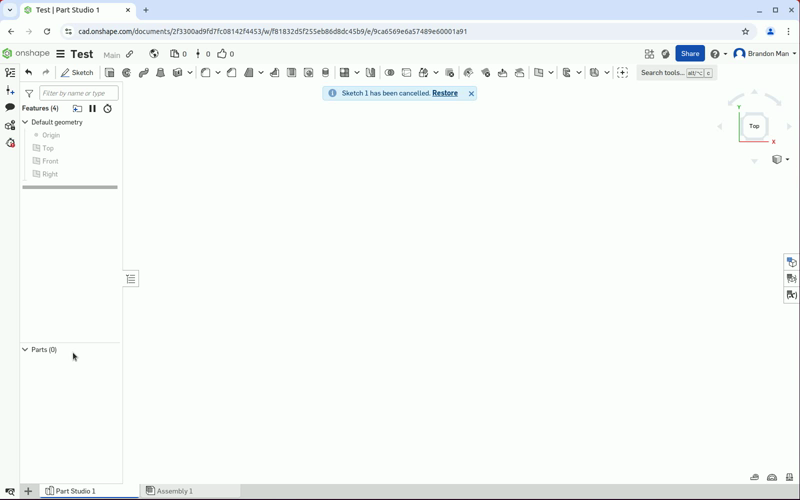
key_down(shift)
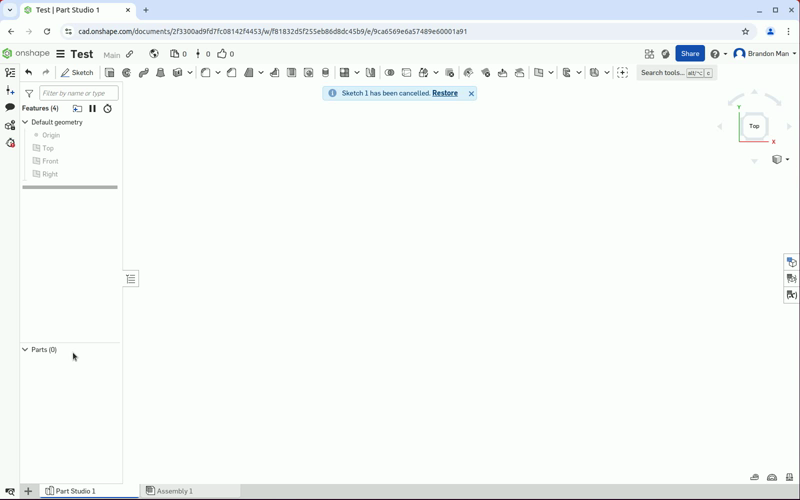
key(up)
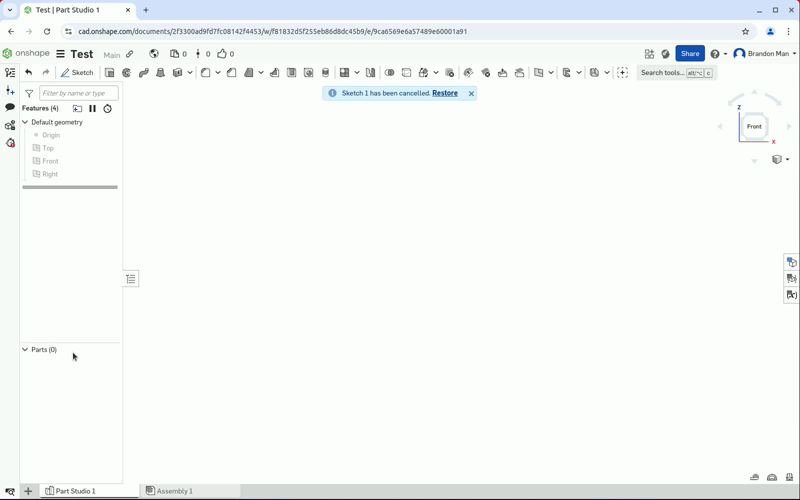
key_up(shift)
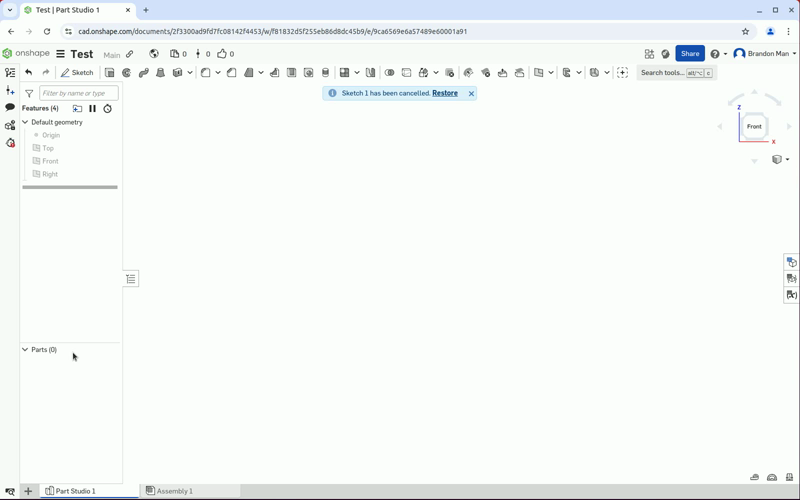
mouse_move(73, 352)
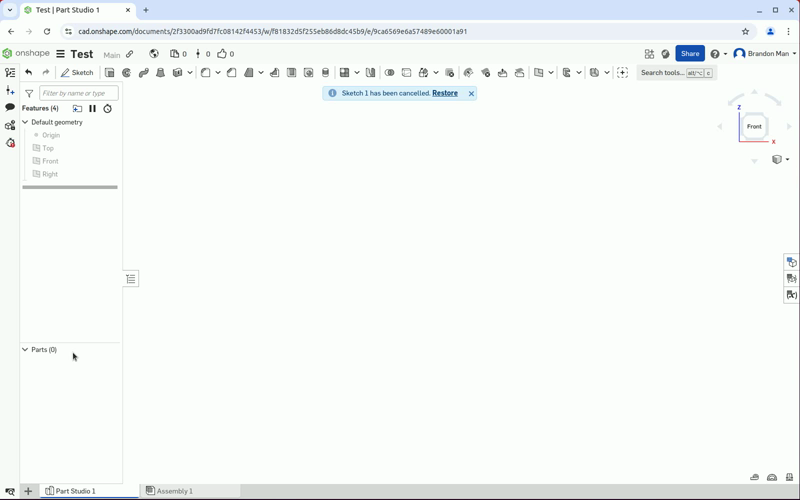
key(shift+y)
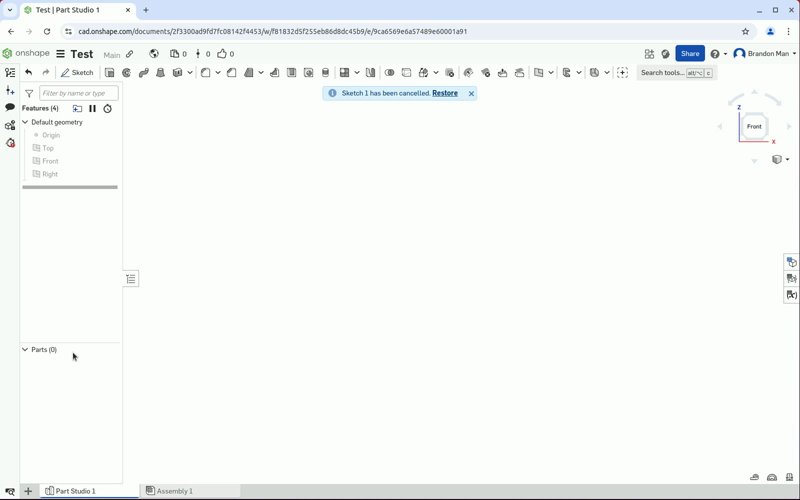
key(shift+s)
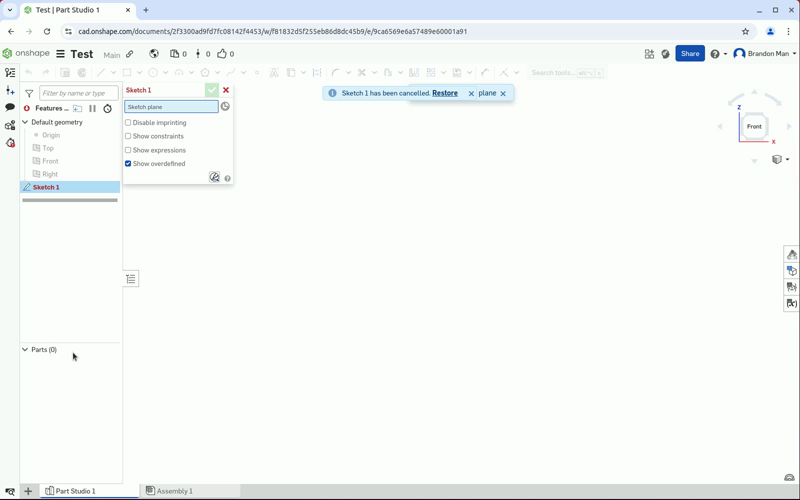
mouse_move(73, 163)
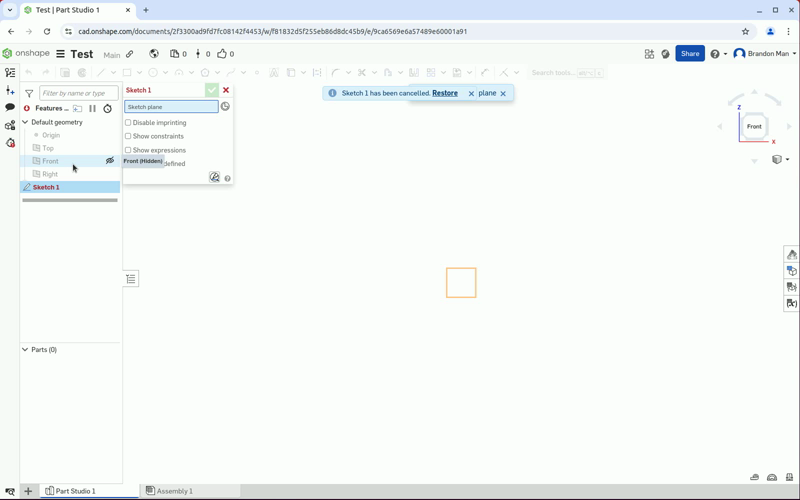
click(73, 163)
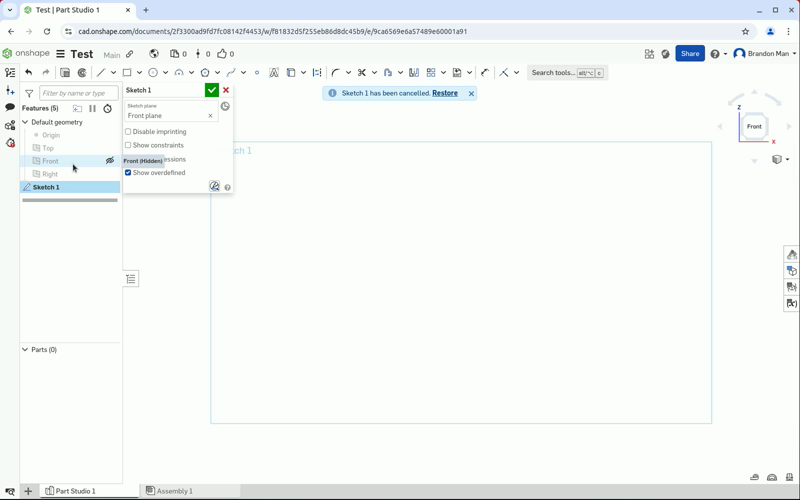
mouse_move(73, 352)
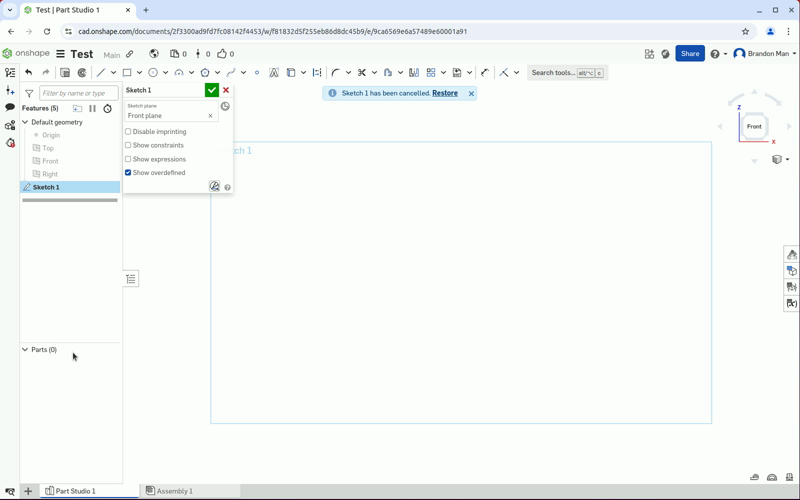
key(y)
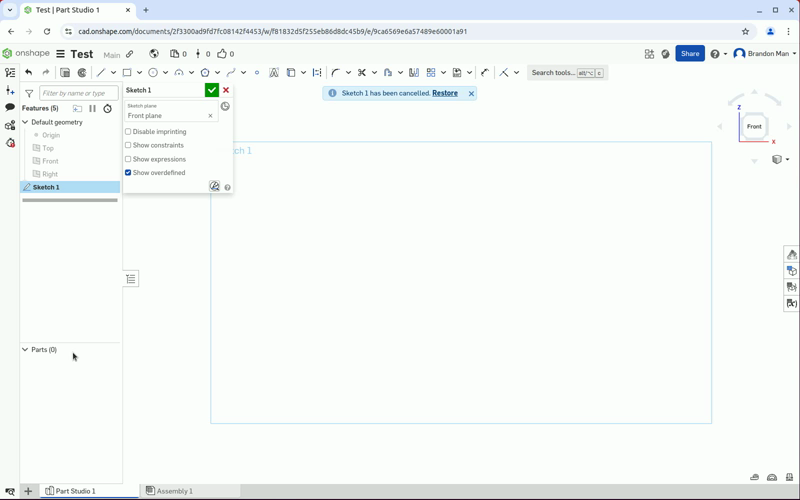
key(c)
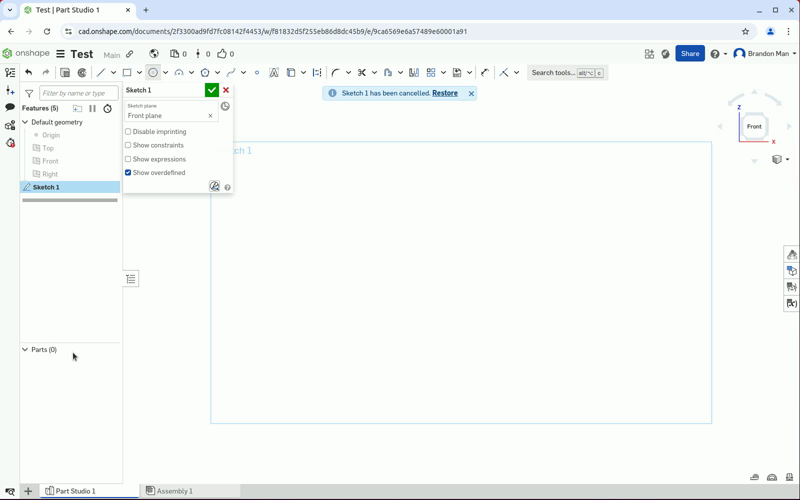
key_down(shift)
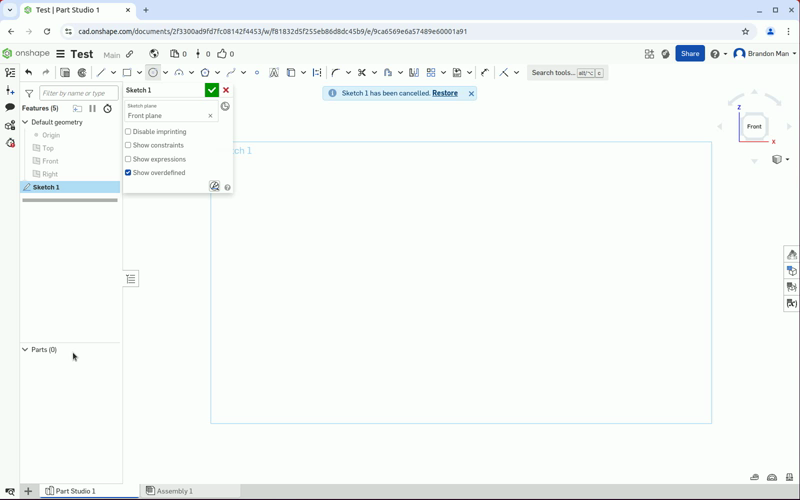
mouse_move(460, 282)
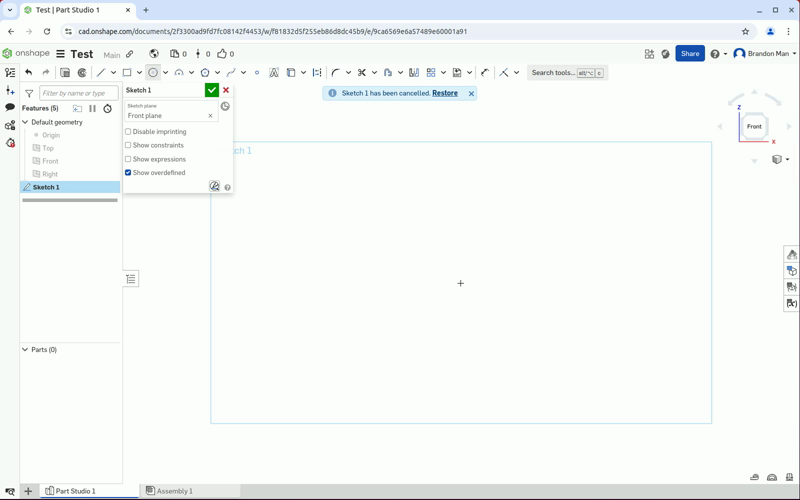
click(460, 282)
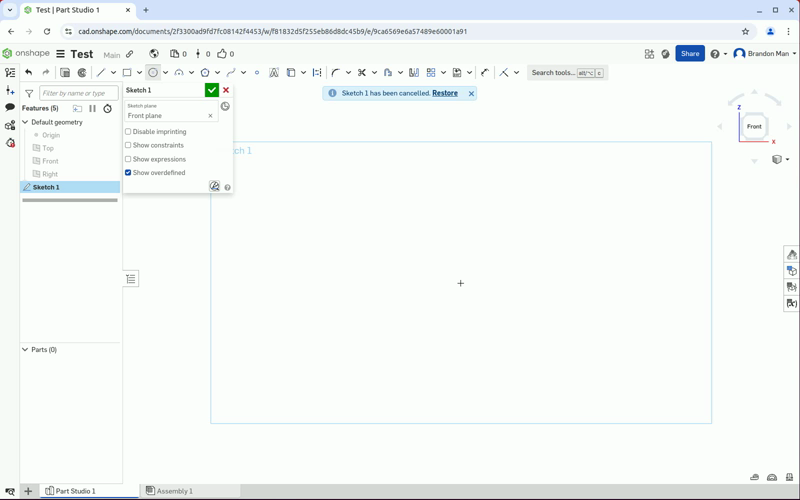
key_up(shift)
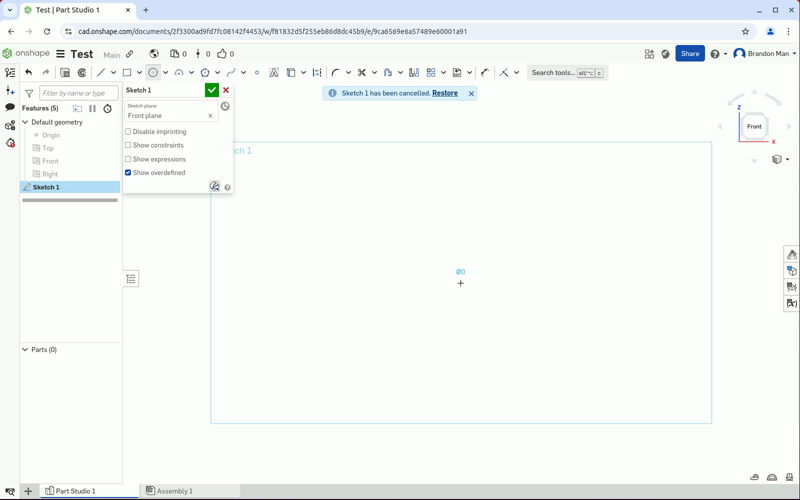
mouse_move(473, 282)
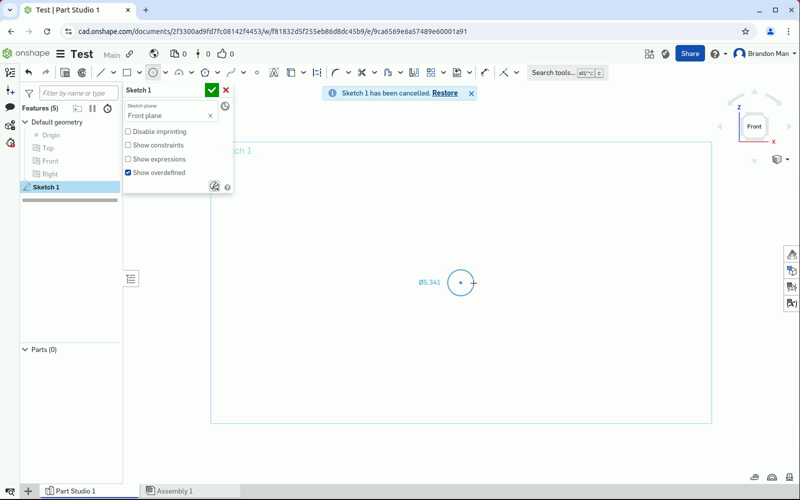
click(473, 282)
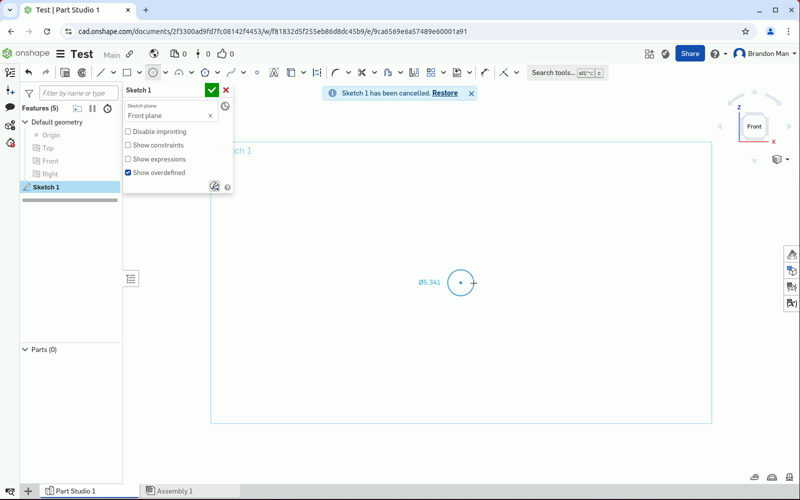
key(esc)
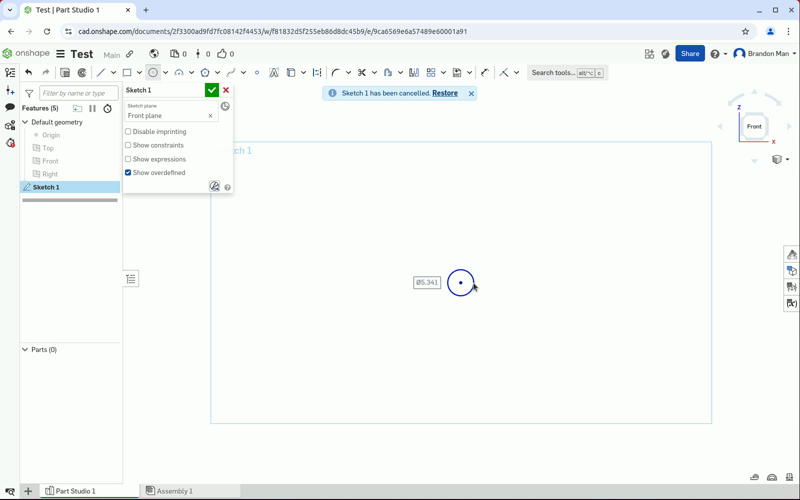
mouse_move(466, 285)
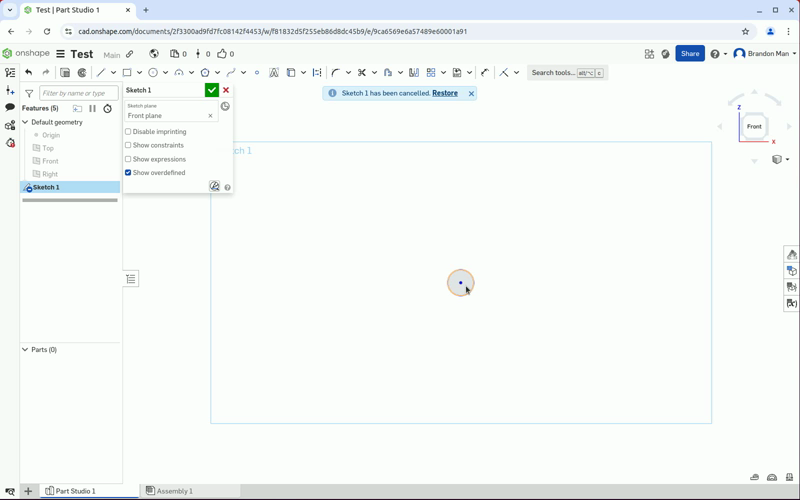
scroll(6)
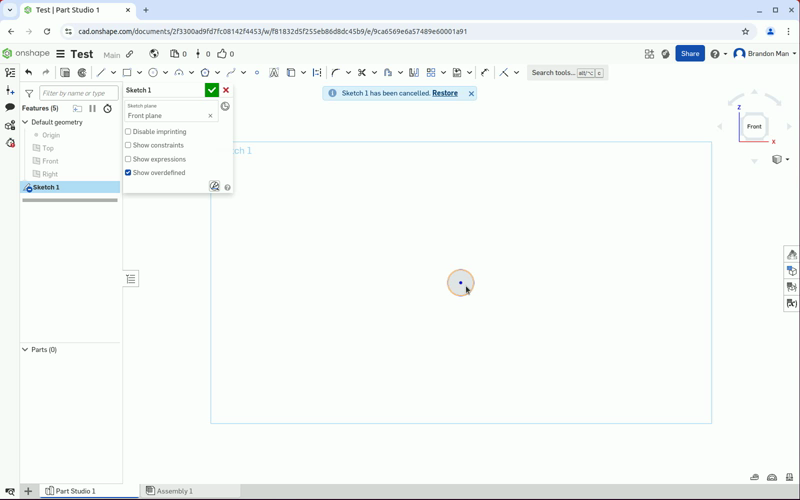
scroll(6)
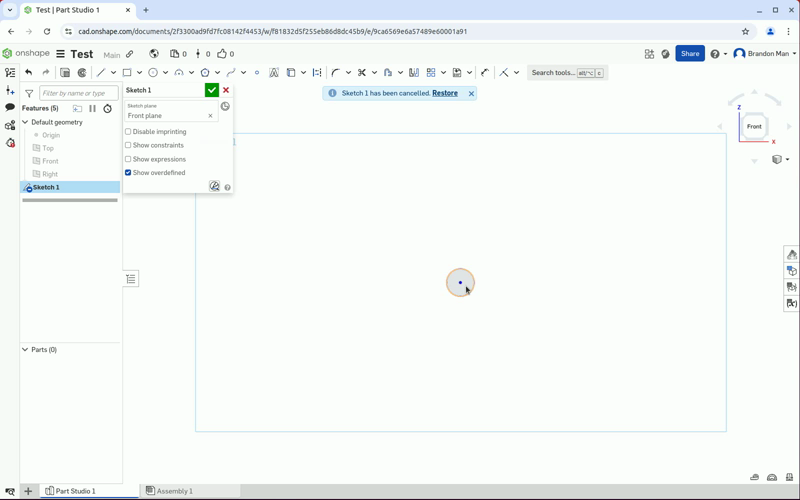
scroll(6)
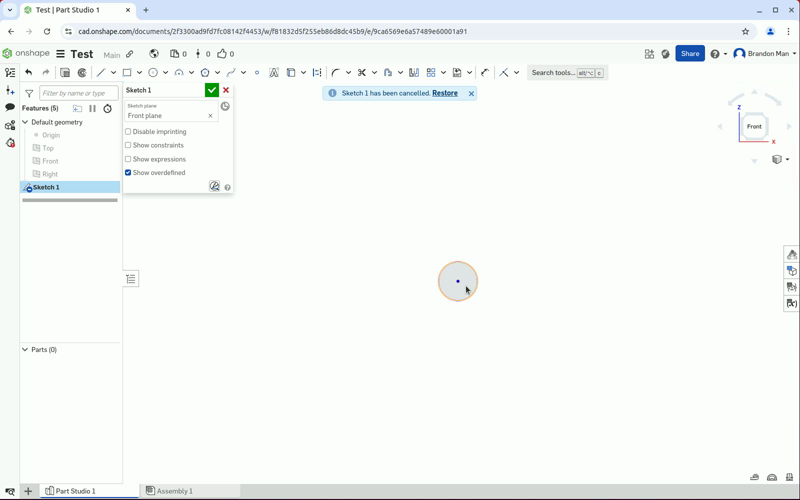
scroll(6)
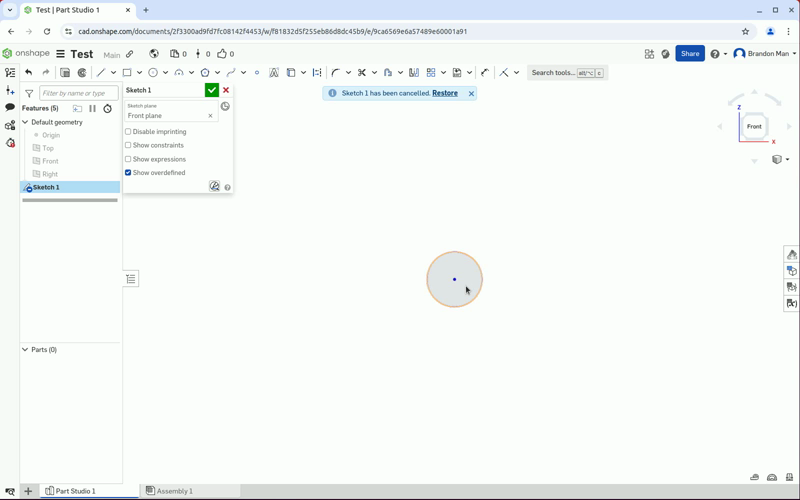
scroll(6)
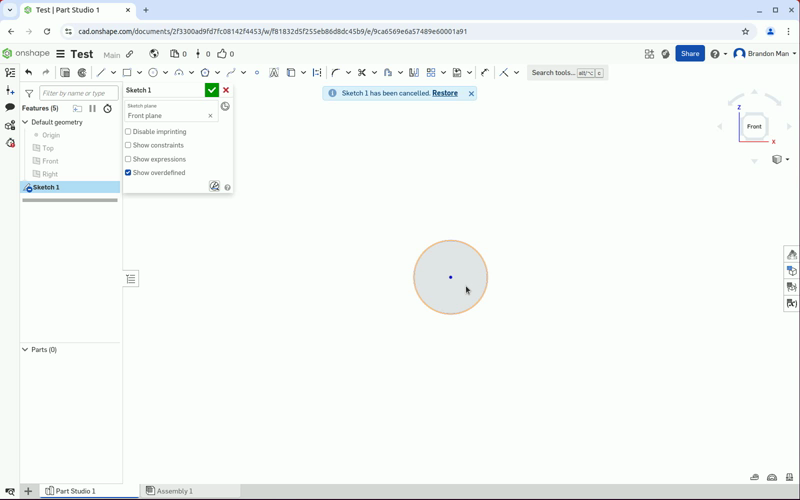
scroll(6)
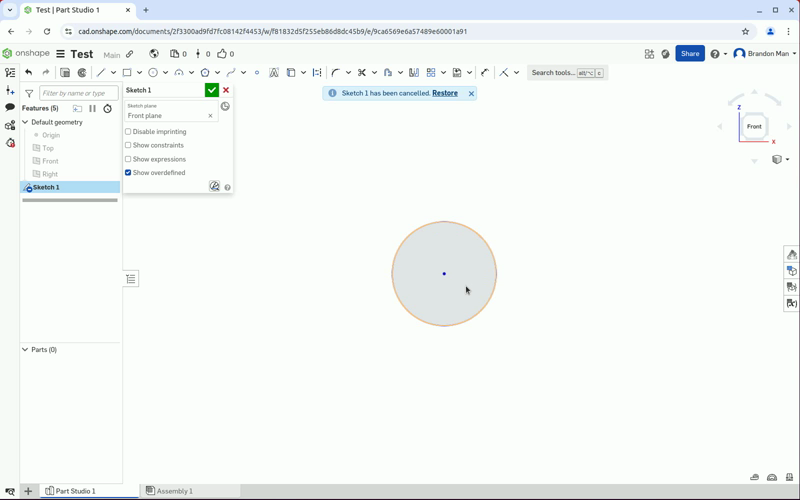
scroll(6)
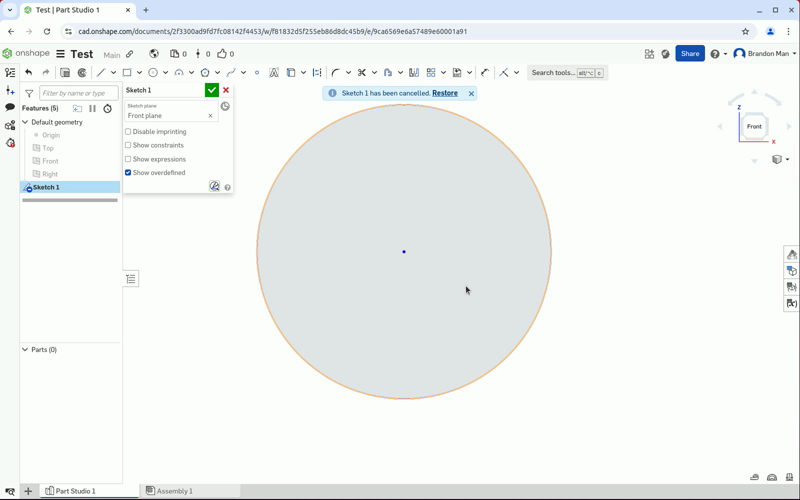
click(466, 285)
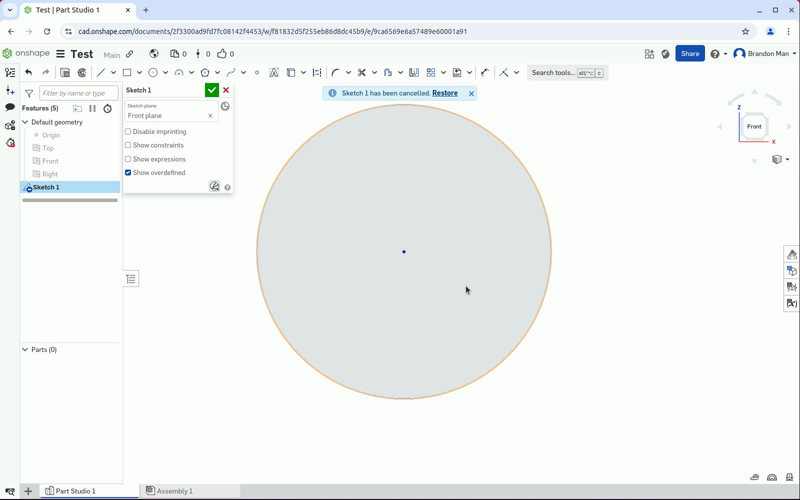
scroll(-6)
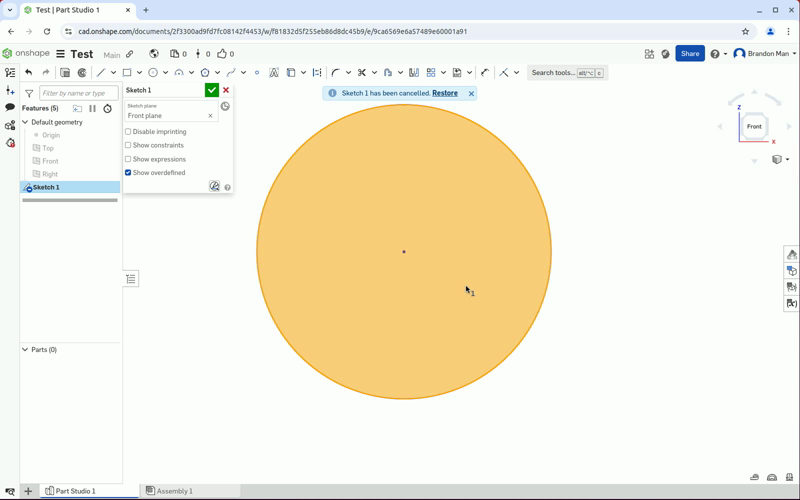
scroll(-6)
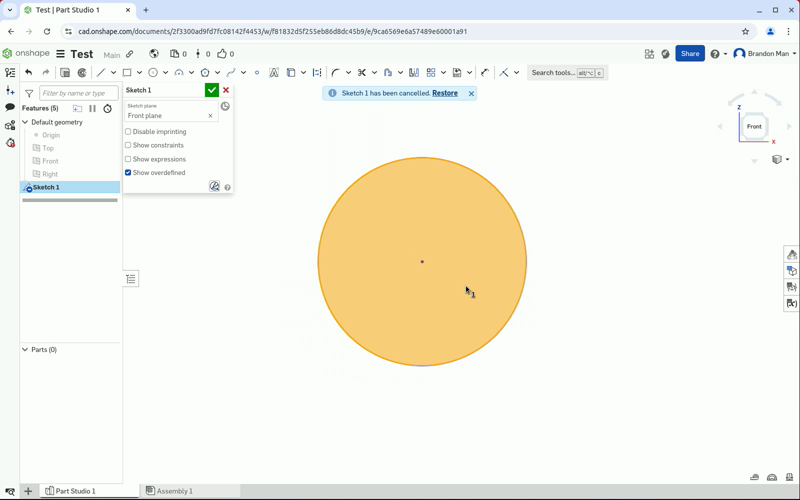
scroll(-6)
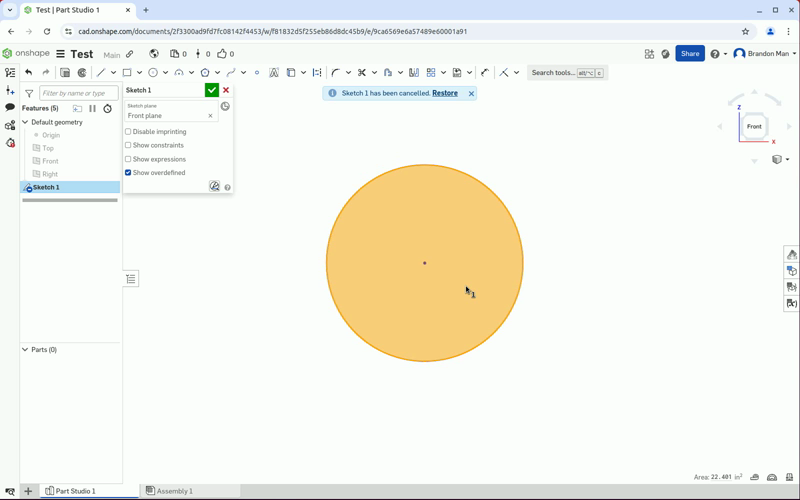
scroll(-6)
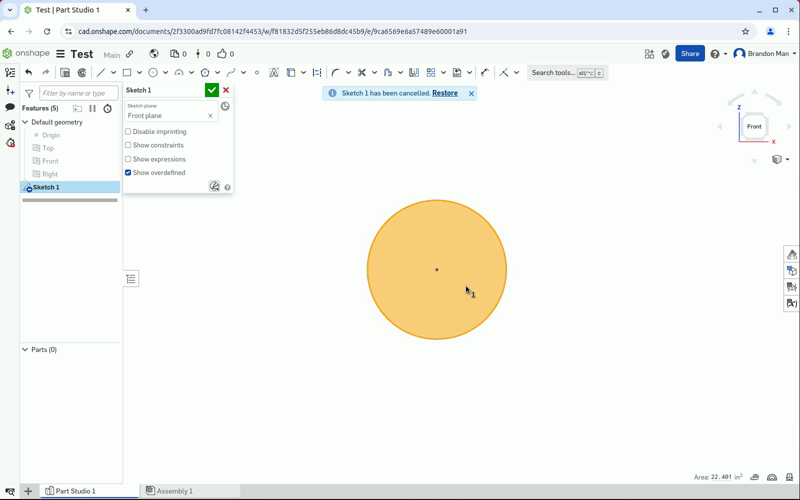
scroll(-6)
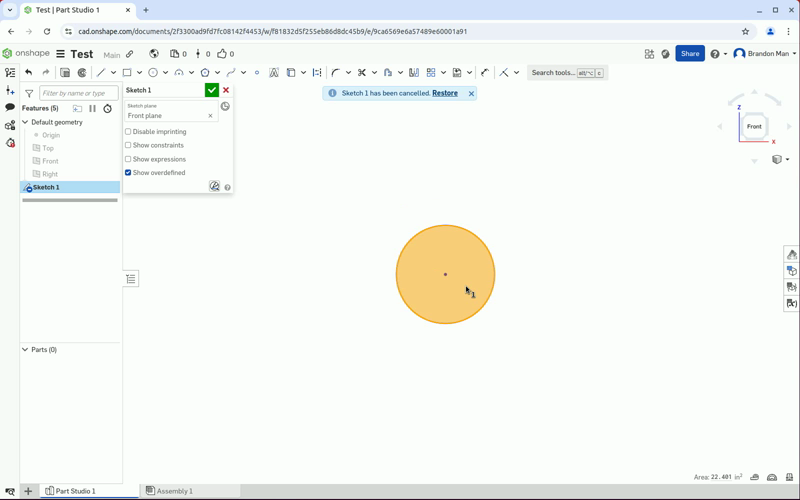
scroll(-6)
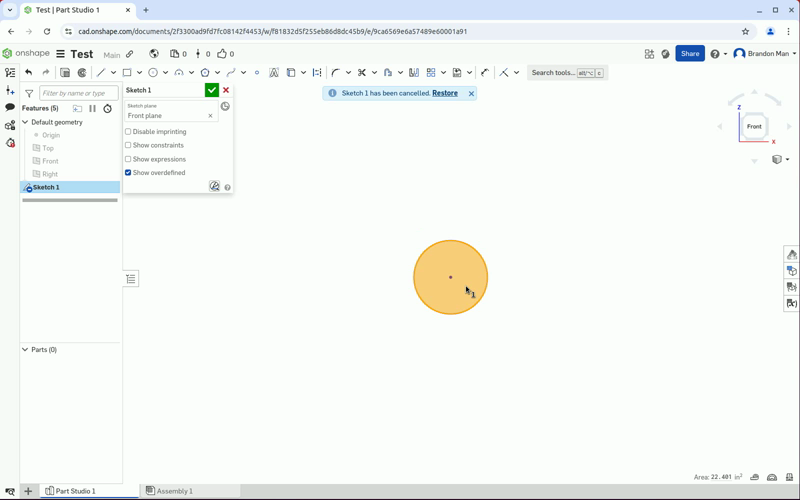
scroll(-6)
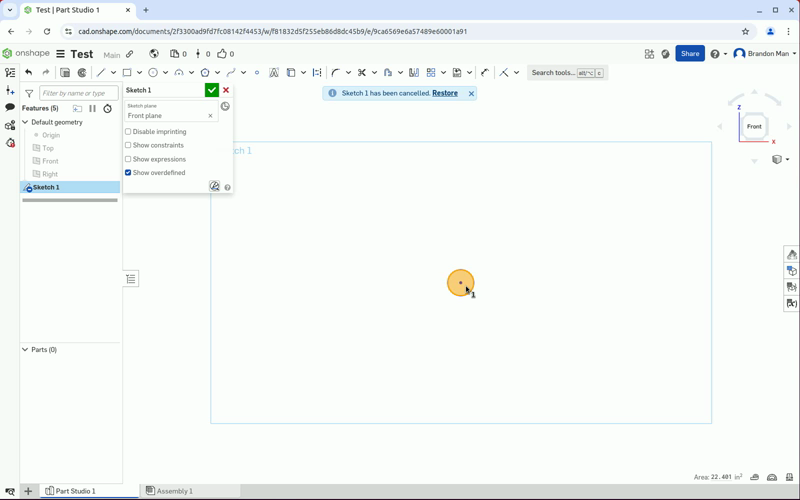
mouse_move(73, 352)
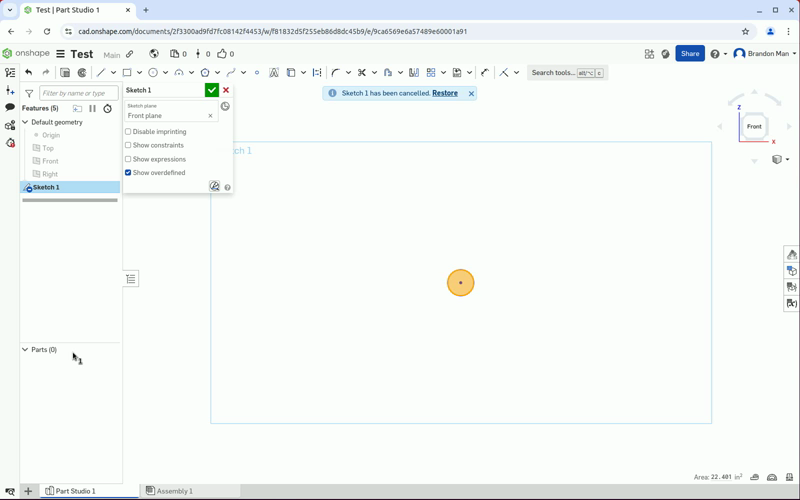
key(shift+y)
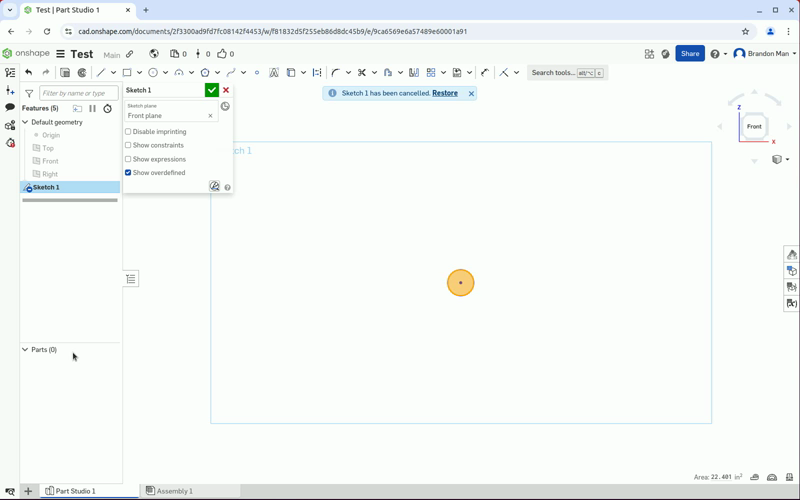
key(shift+e)
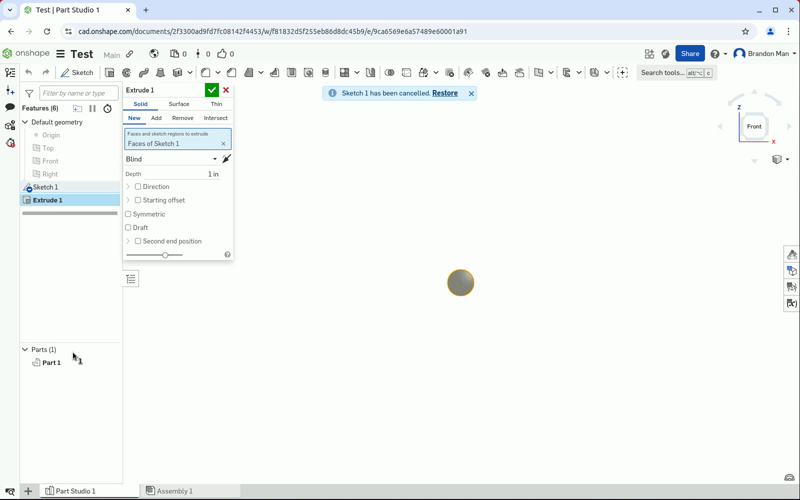
mouse_move(143, 106)
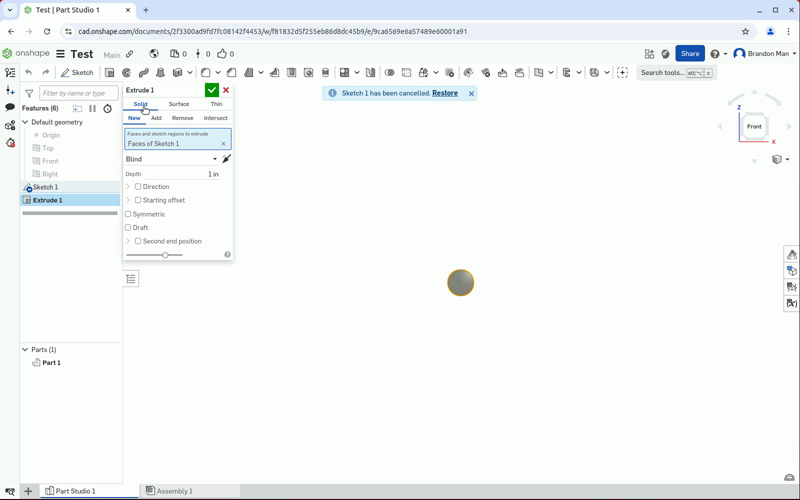
click(143, 106)
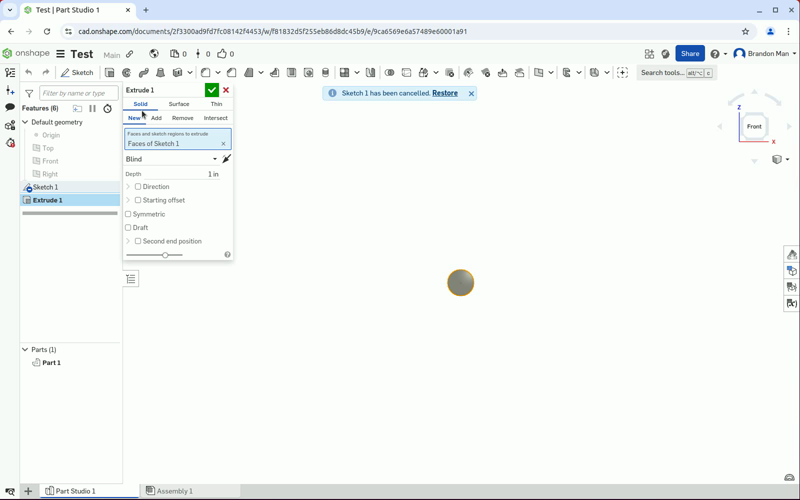
mouse_move(137, 120)
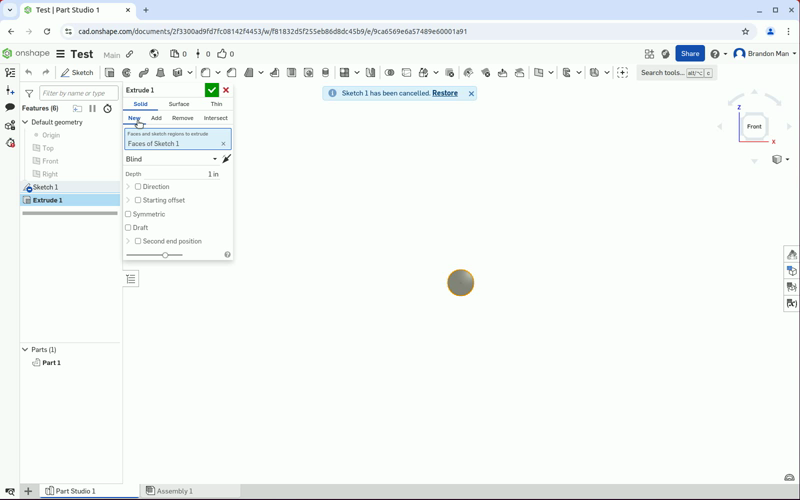
click(137, 120)
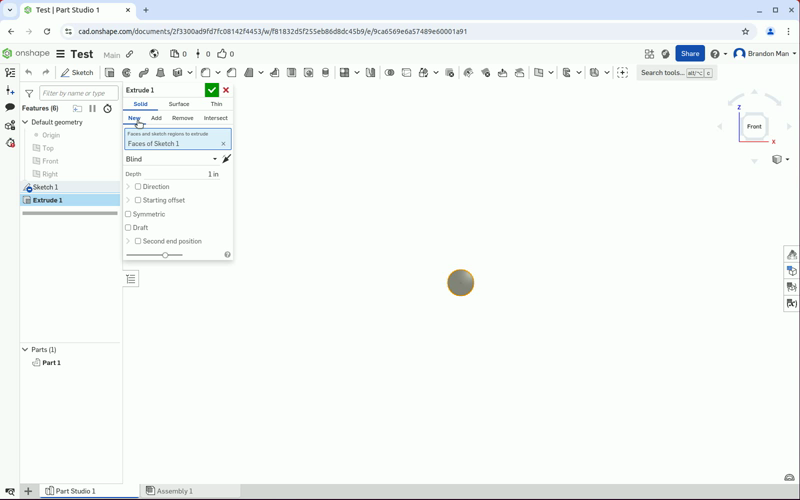
key(tab, 4)
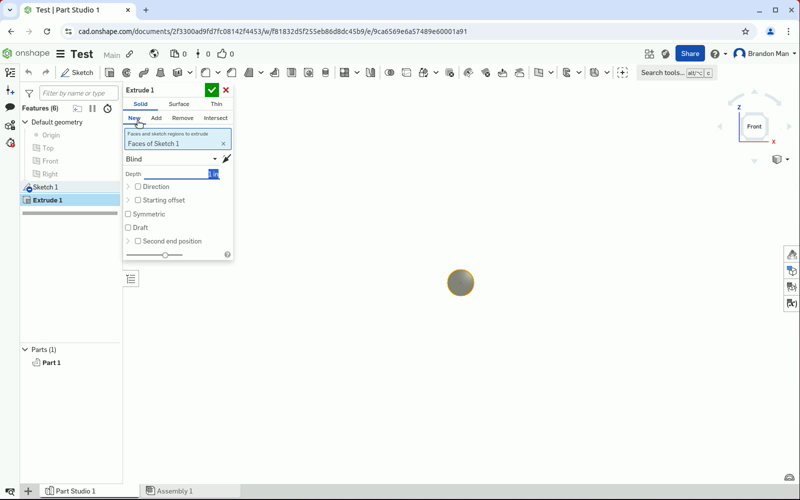
text(1.926)
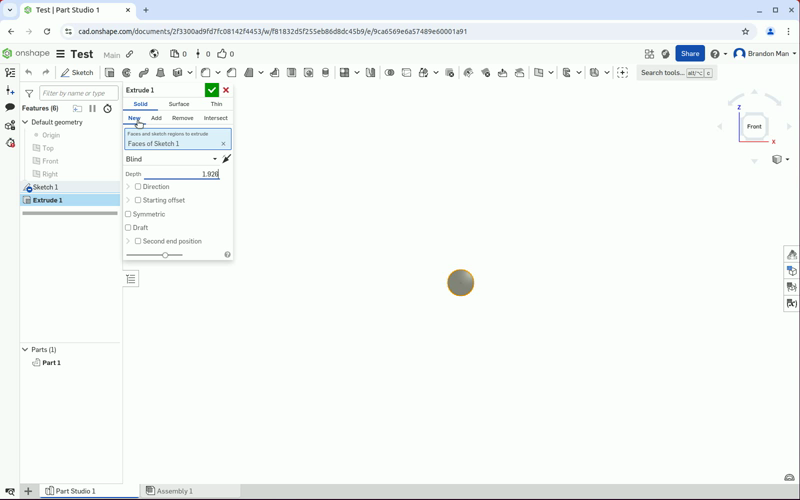
key(enter)
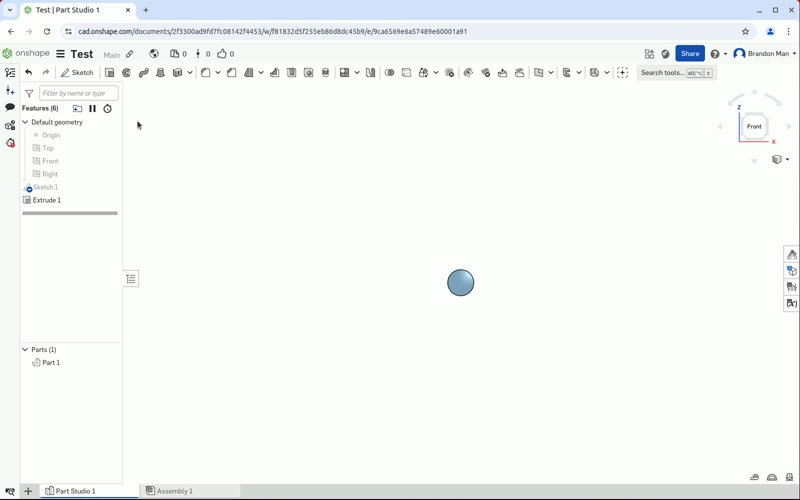
key(shift+h)
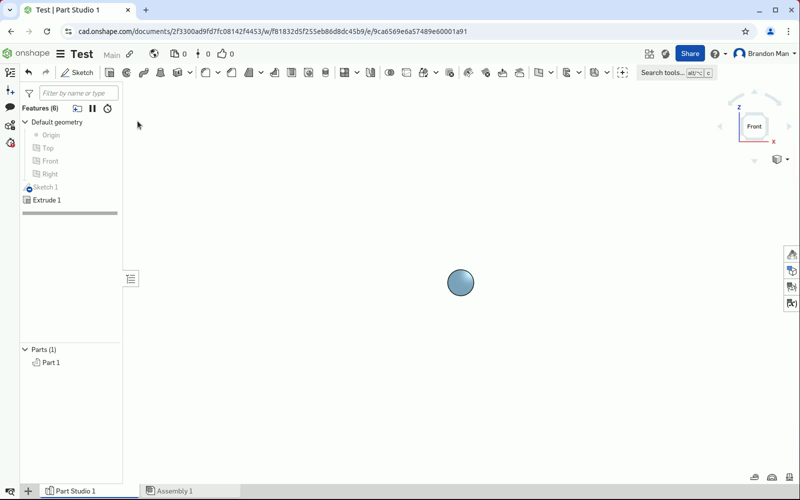
key(shift+h)
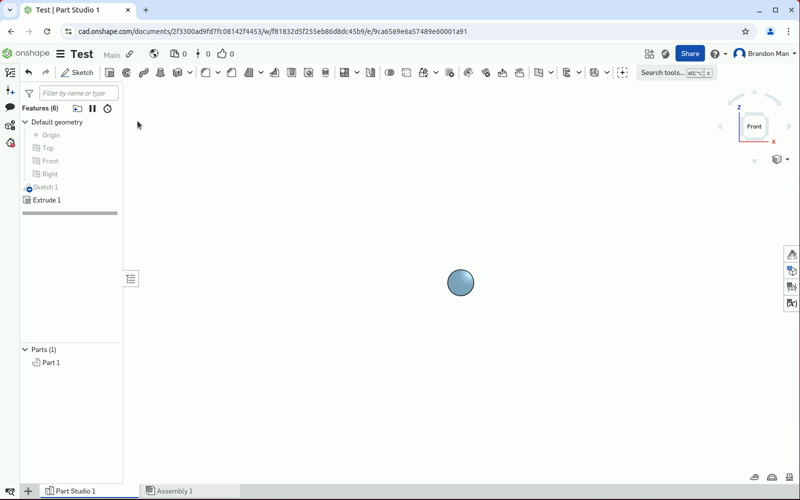
mouse_move(73, 189)
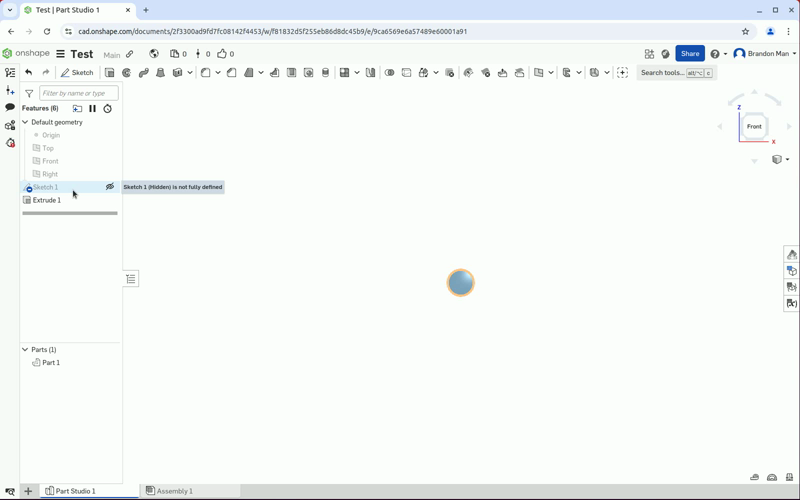
click(73, 189)
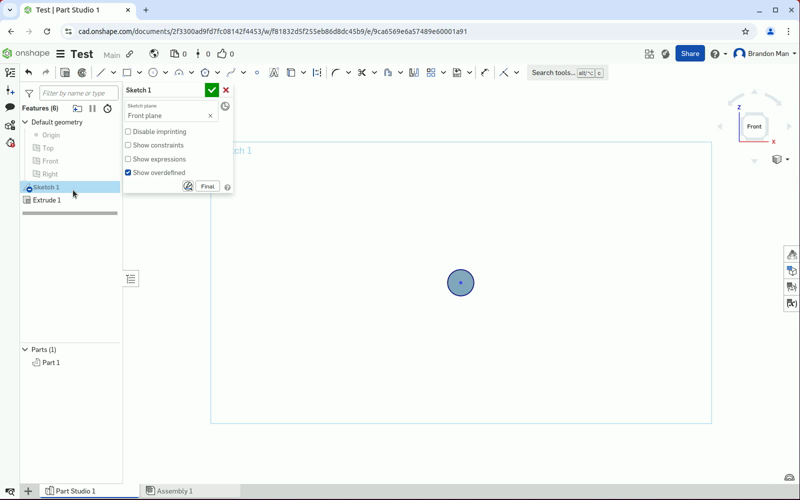
mouse_move(229, 92)
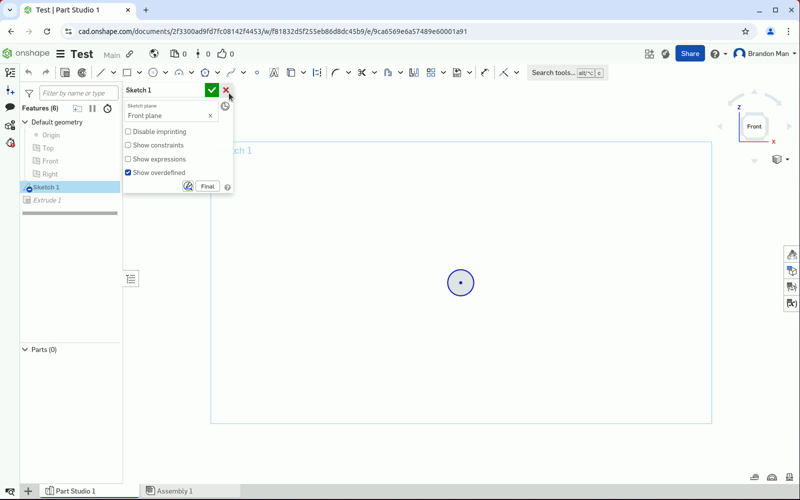
click(229, 92)
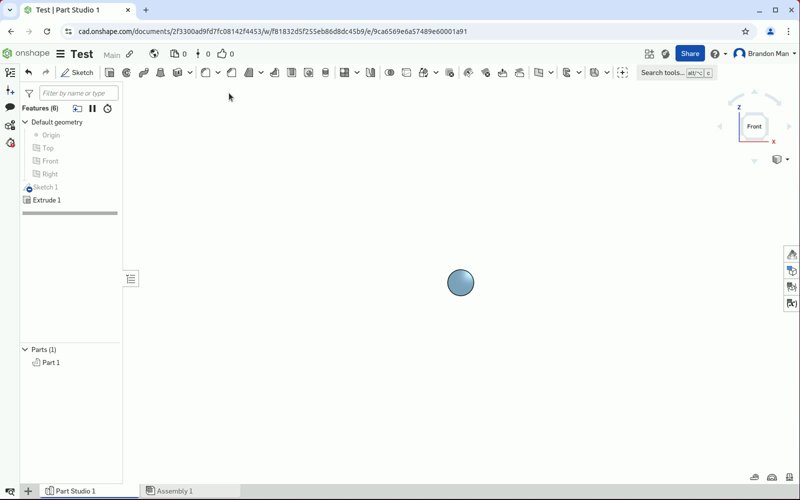
mouse_move(541, 75)
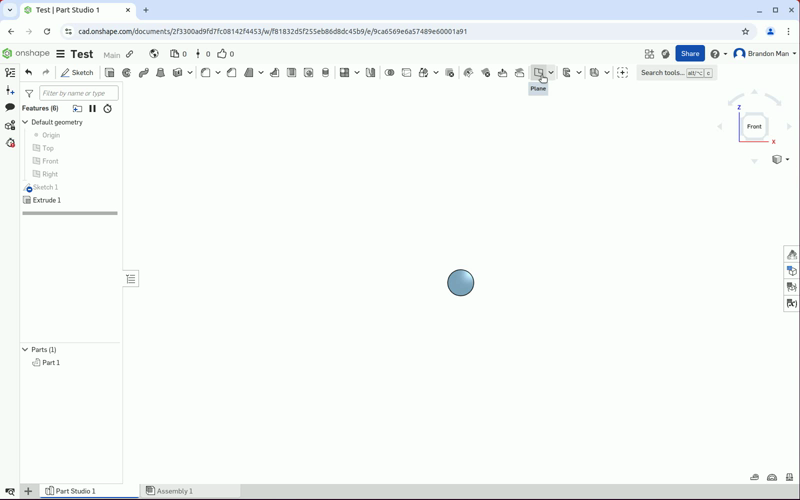
click(541, 75)
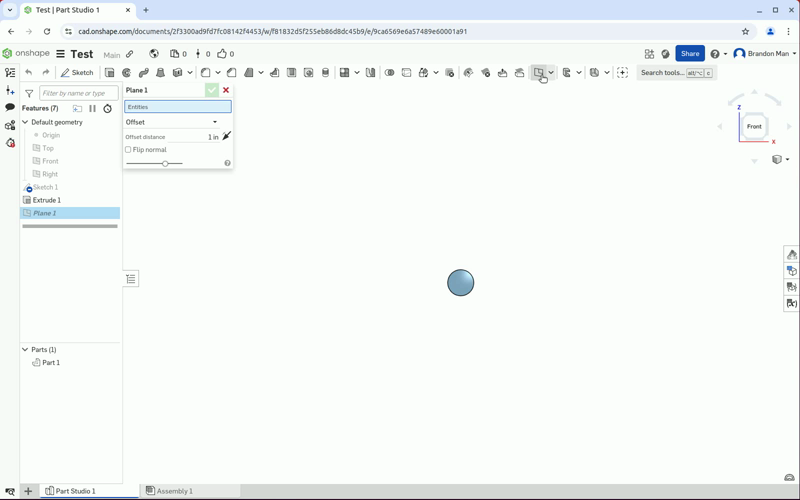
mouse_move(73, 163)
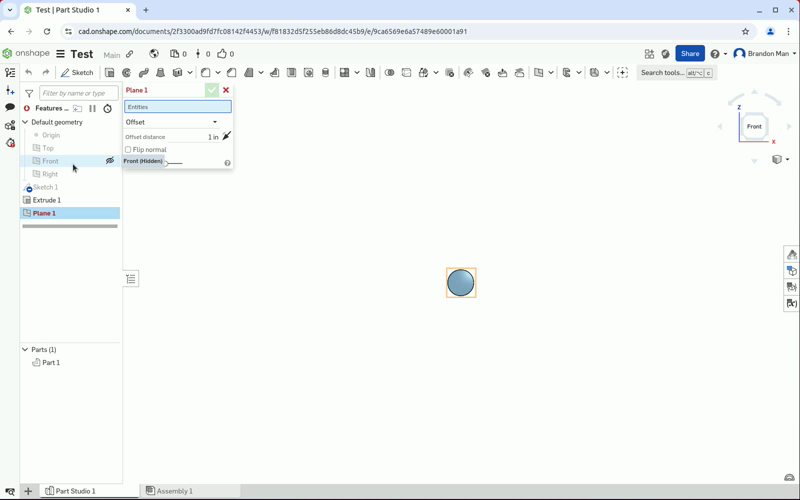
click(73, 163)
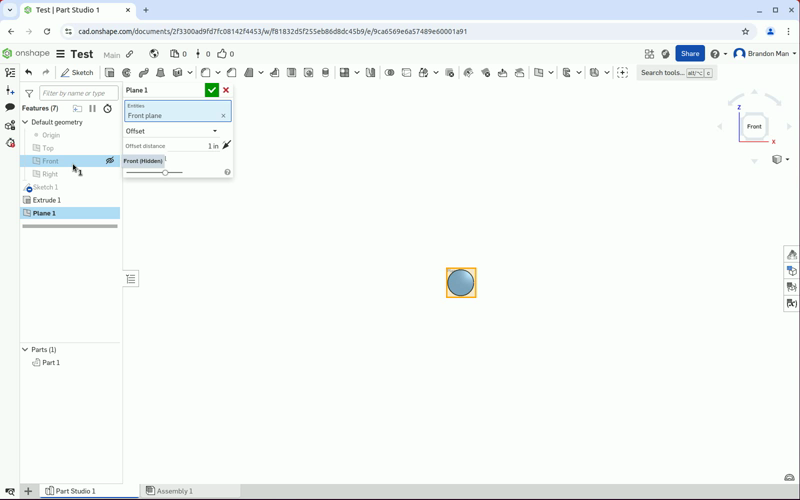
key(tab, 2)
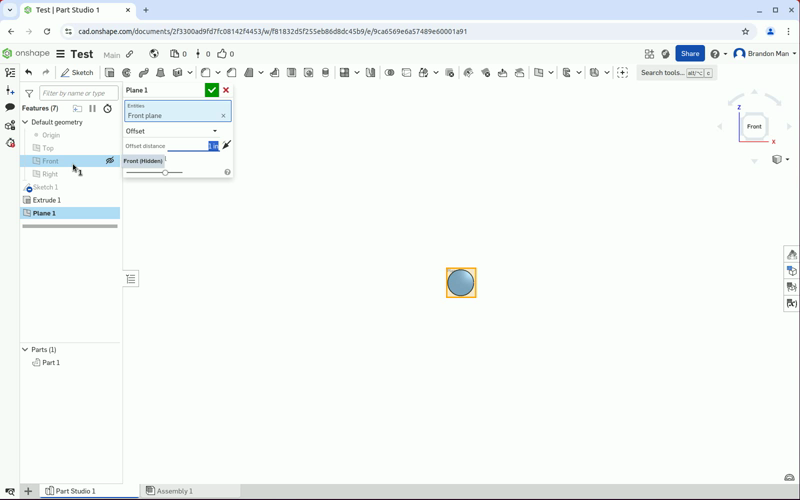
text(1.91)
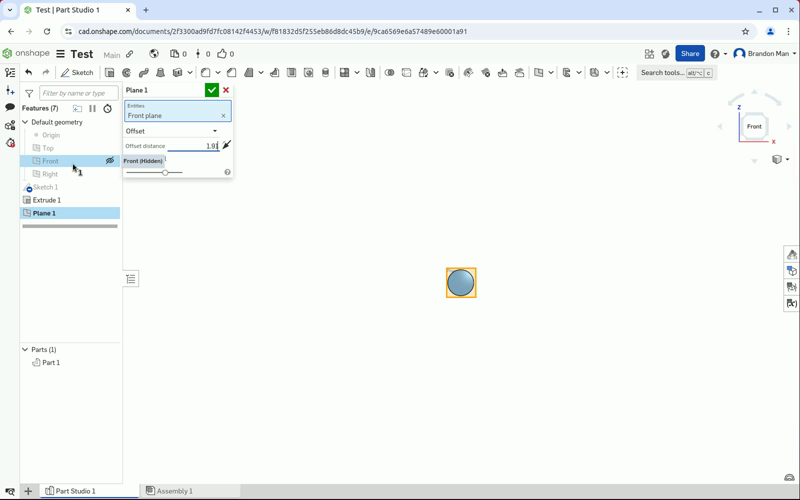
key(enter, 2)
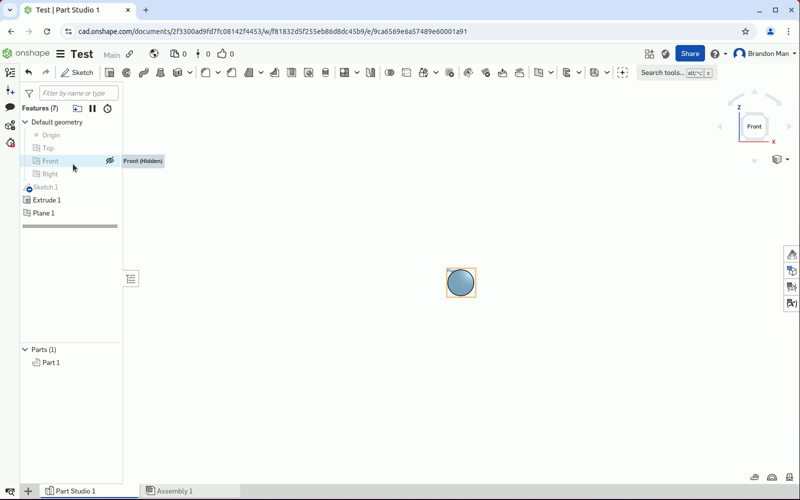
key(shift+s)
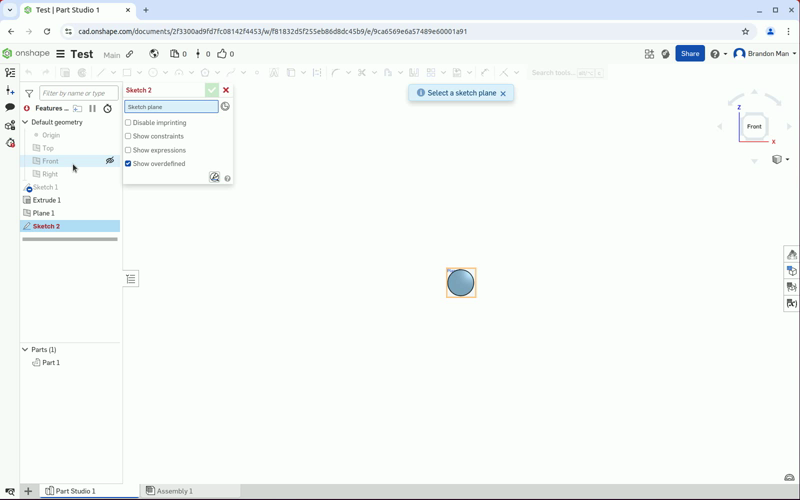
mouse_move(73, 215)
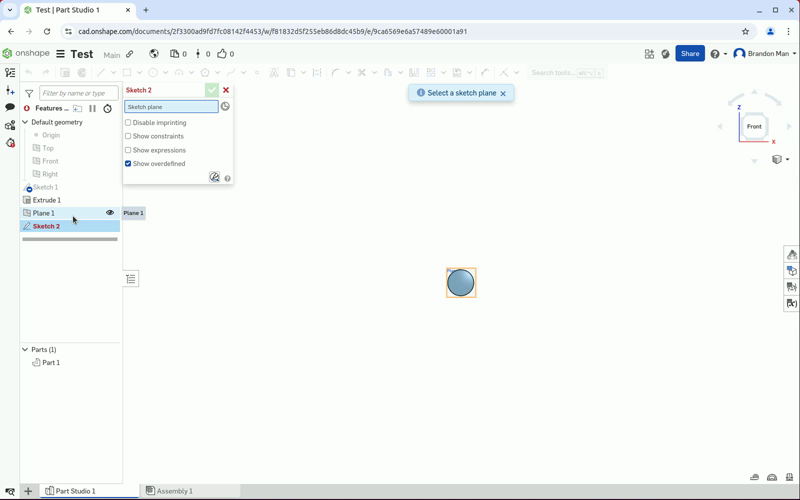
click(73, 215)
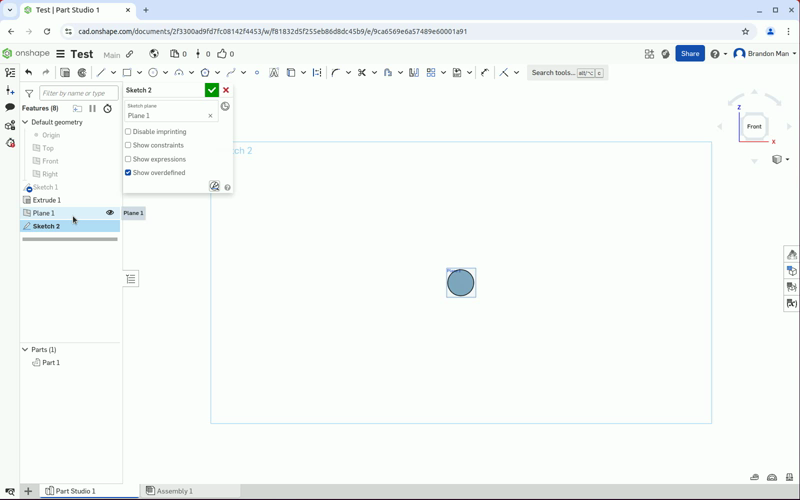
mouse_move(73, 352)
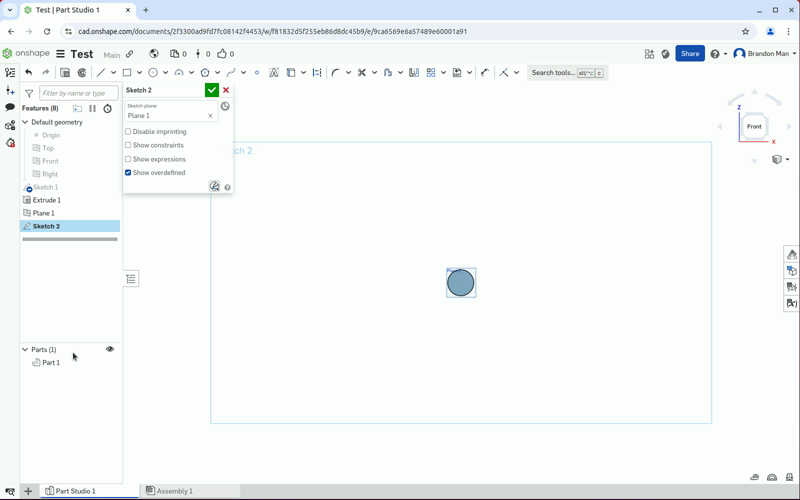
key(y)
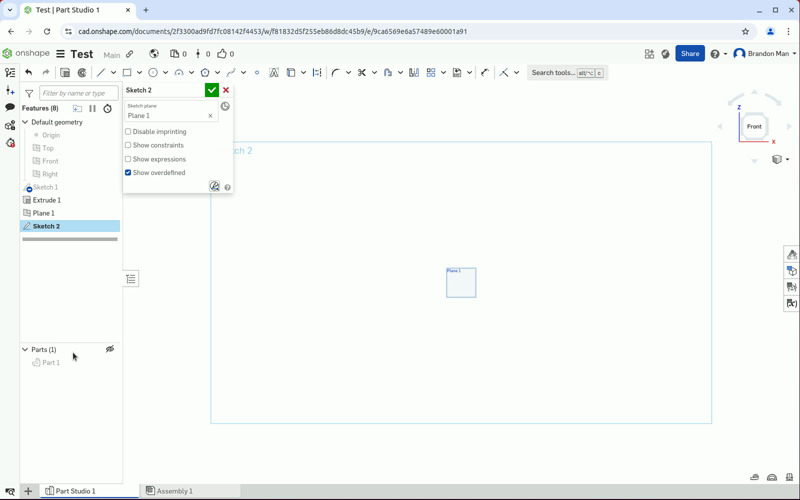
key(c)
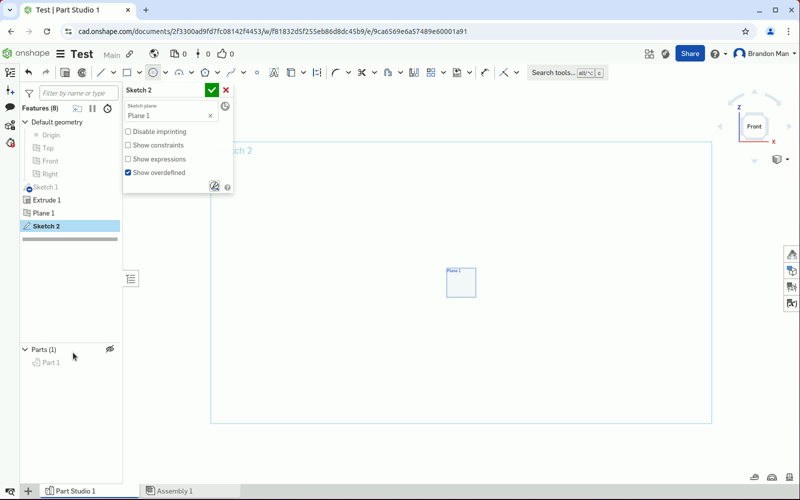
key_down(shift)
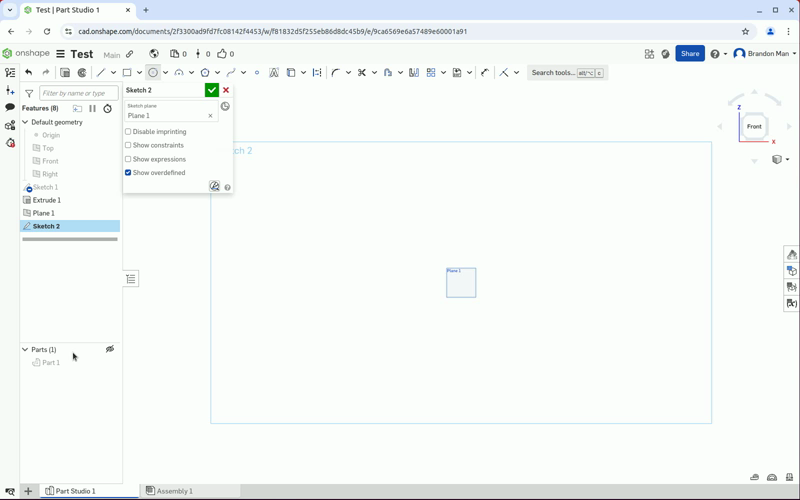
mouse_move(460, 282)
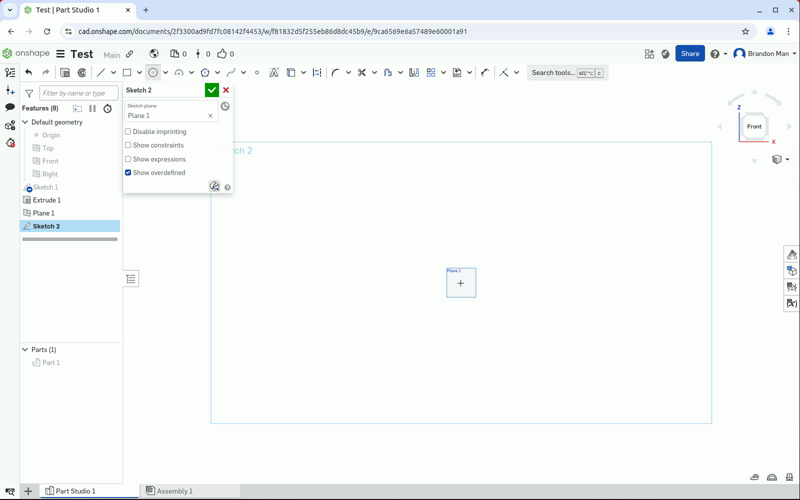
click(460, 282)
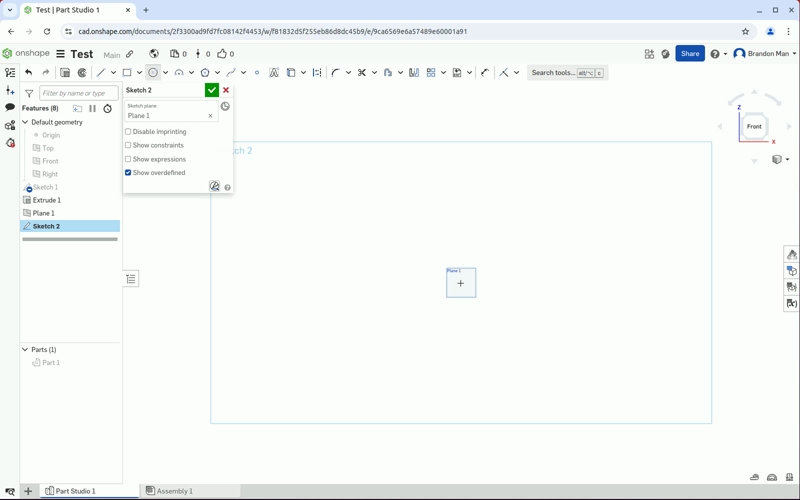
key_up(shift)
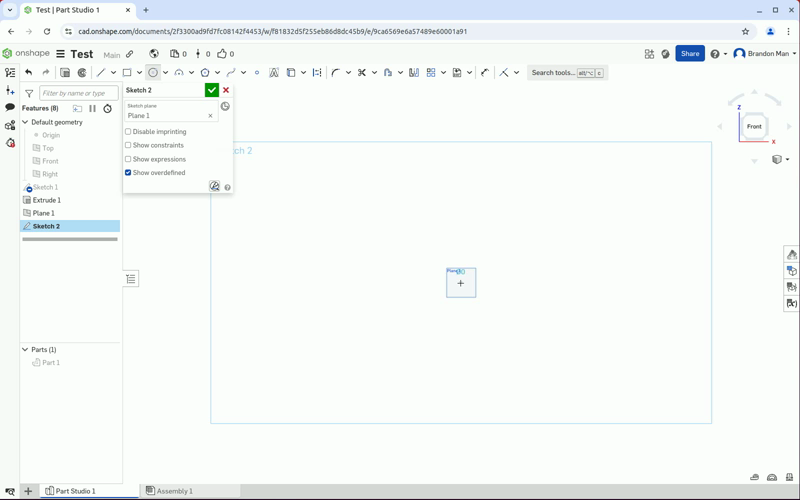
mouse_move(468, 282)
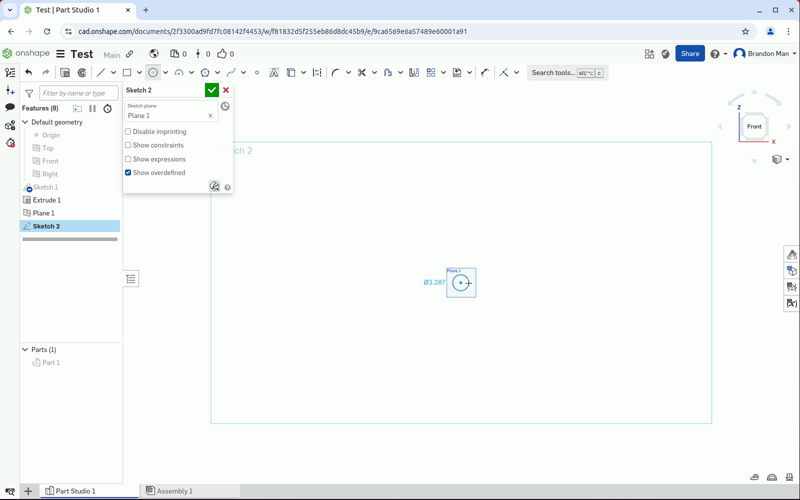
click(468, 282)
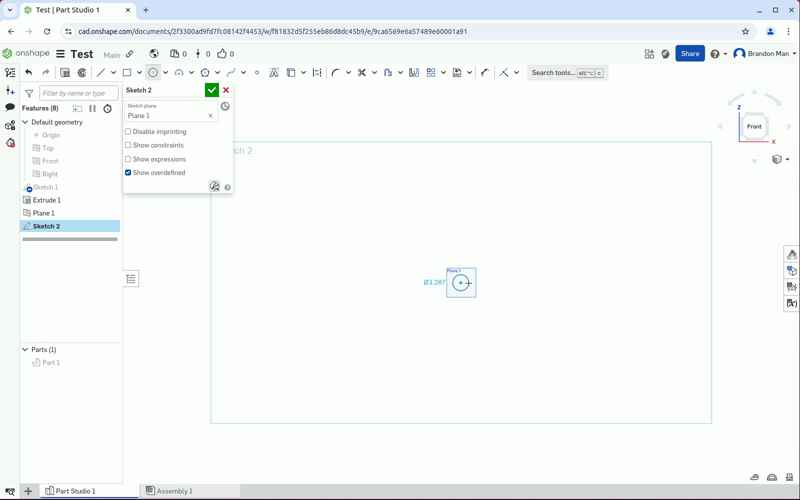
key(esc)
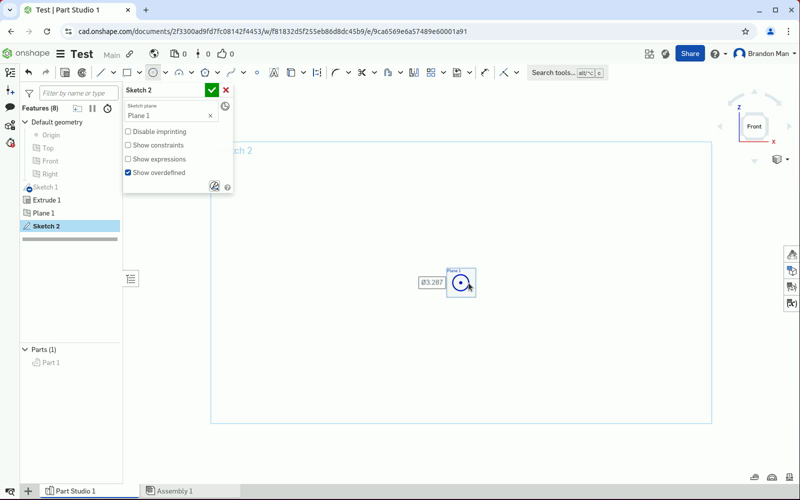
mouse_move(464, 288)
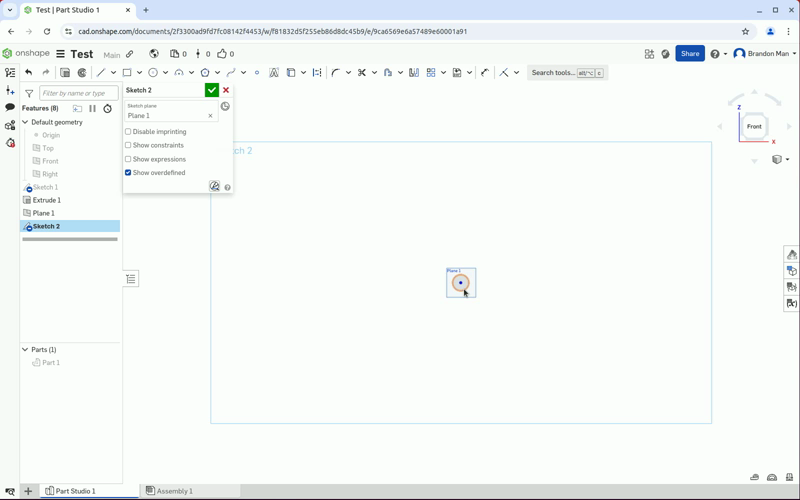
scroll(6)
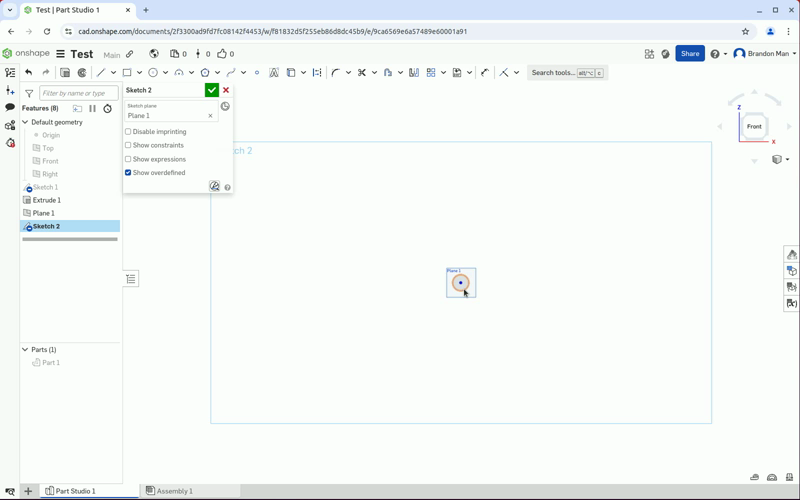
scroll(6)
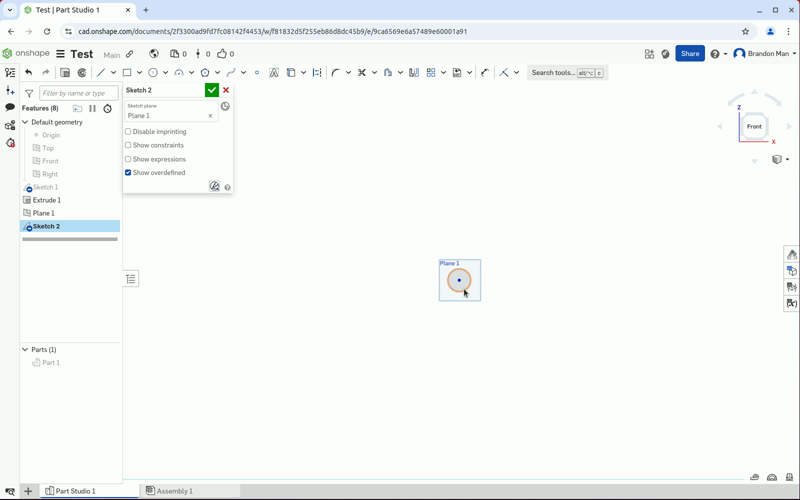
scroll(6)
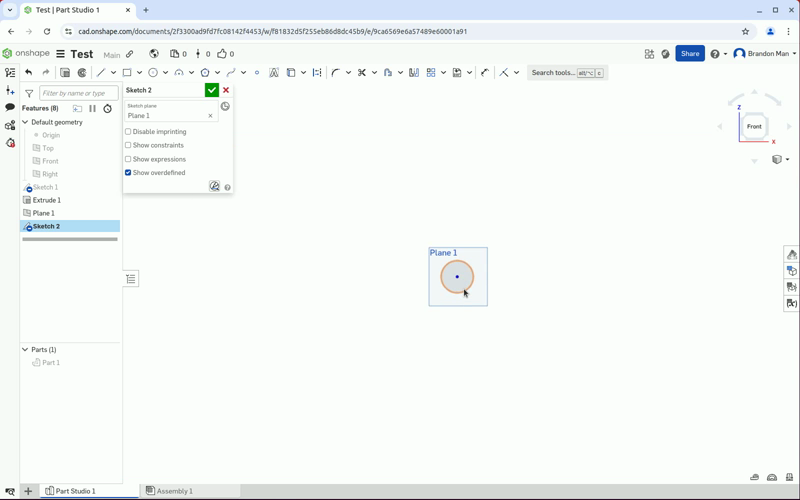
scroll(6)
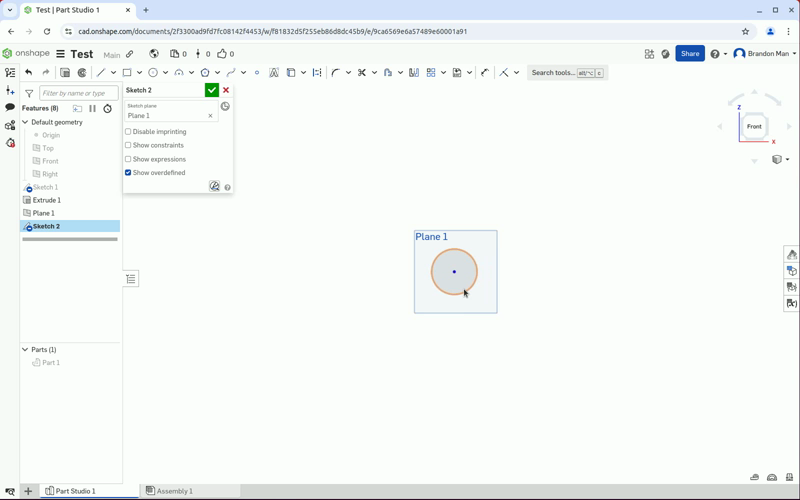
scroll(6)
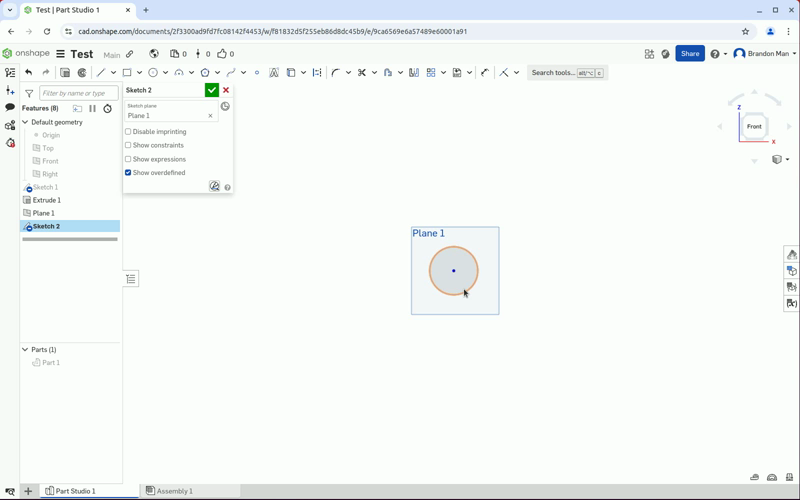
scroll(6)
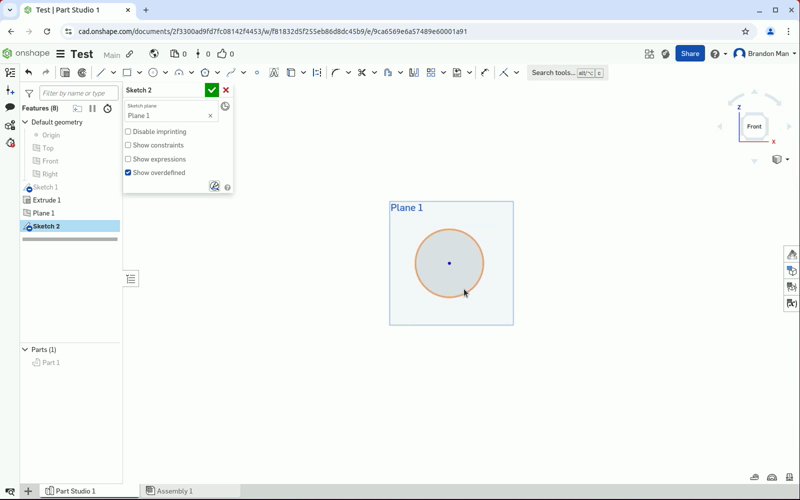
scroll(6)
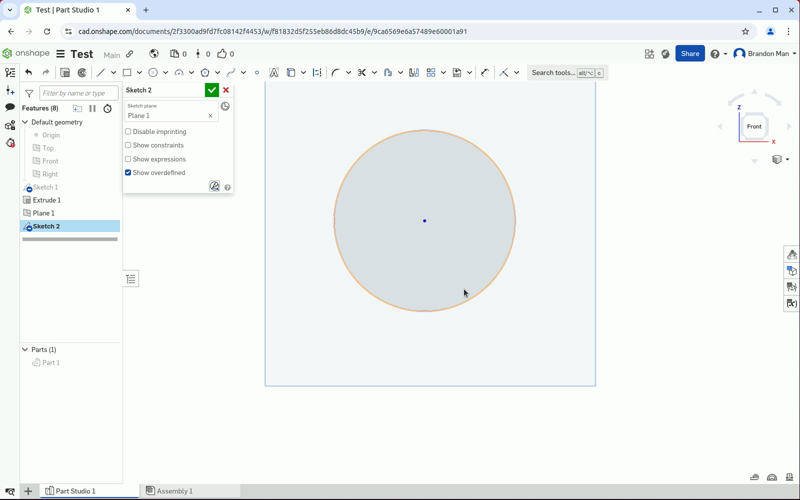
click(464, 288)
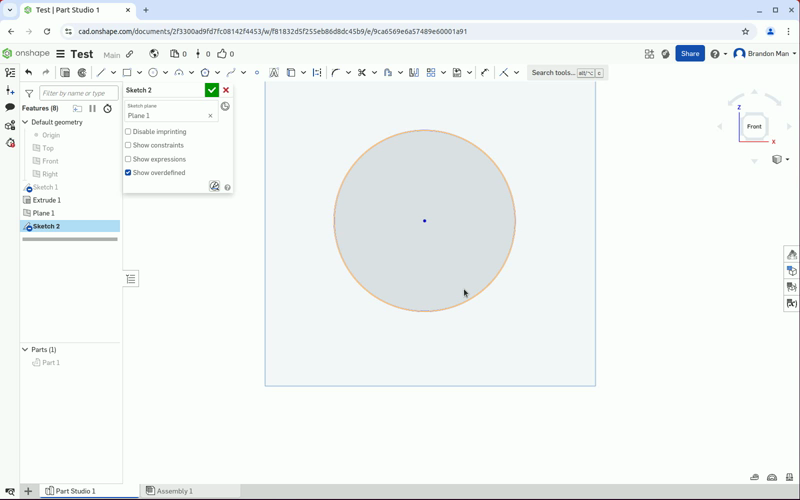
scroll(-6)
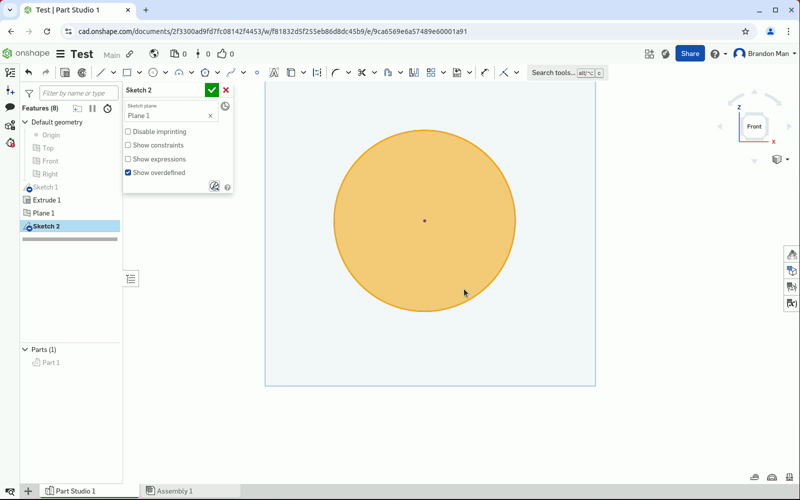
scroll(-6)
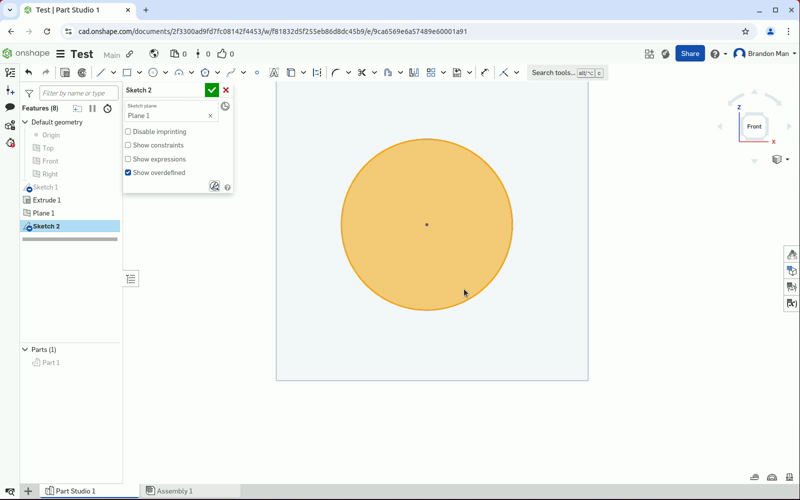
scroll(-6)
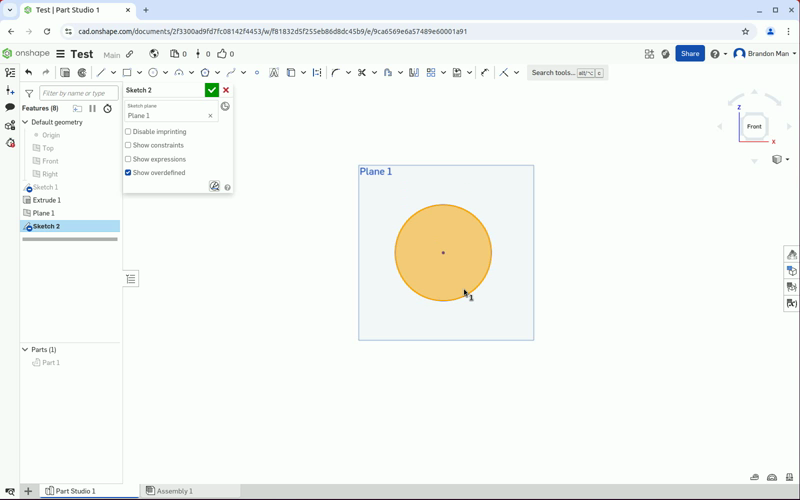
scroll(-6)
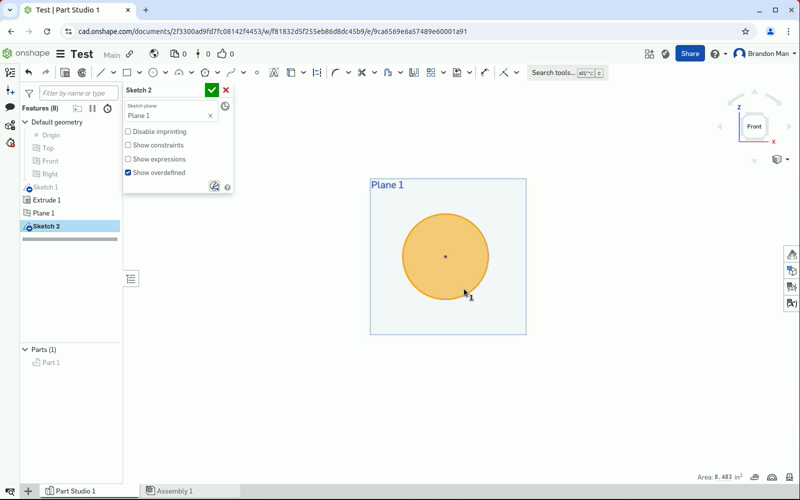
scroll(-6)
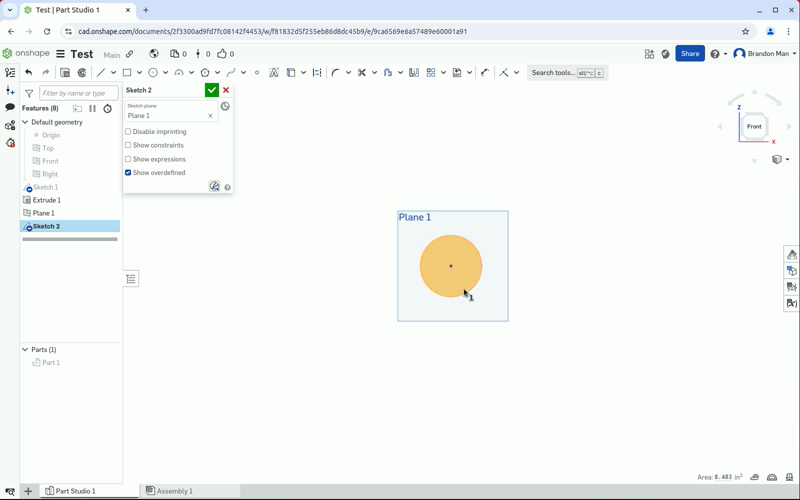
scroll(-6)
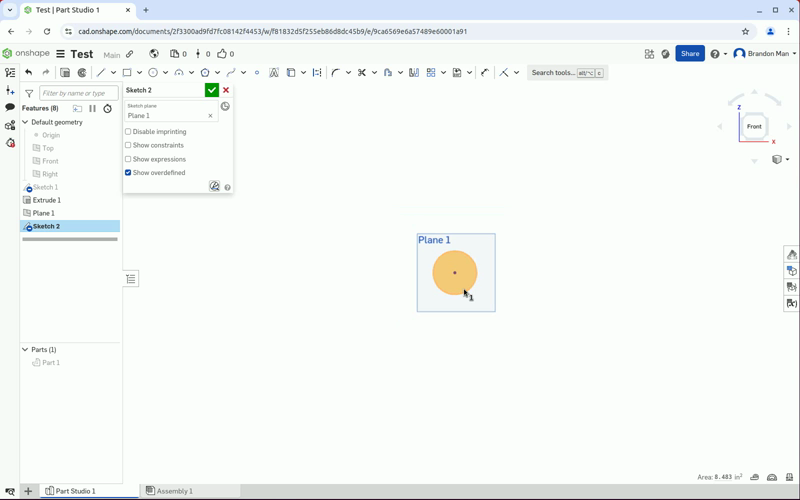
scroll(-6)
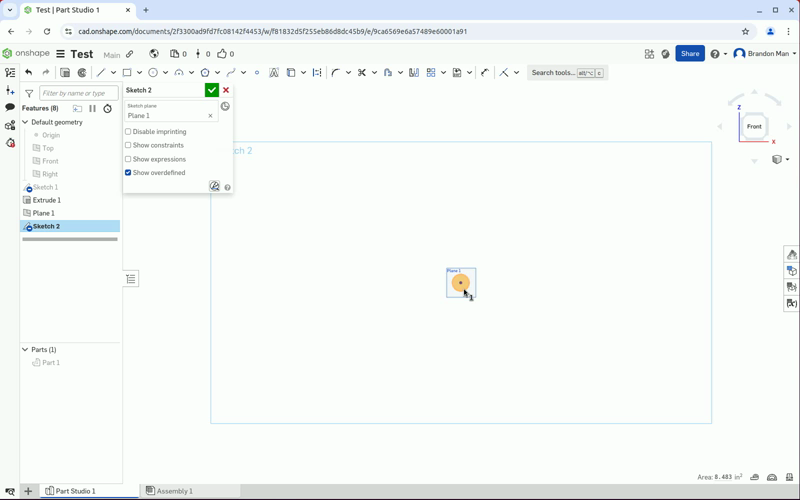
mouse_move(73, 352)
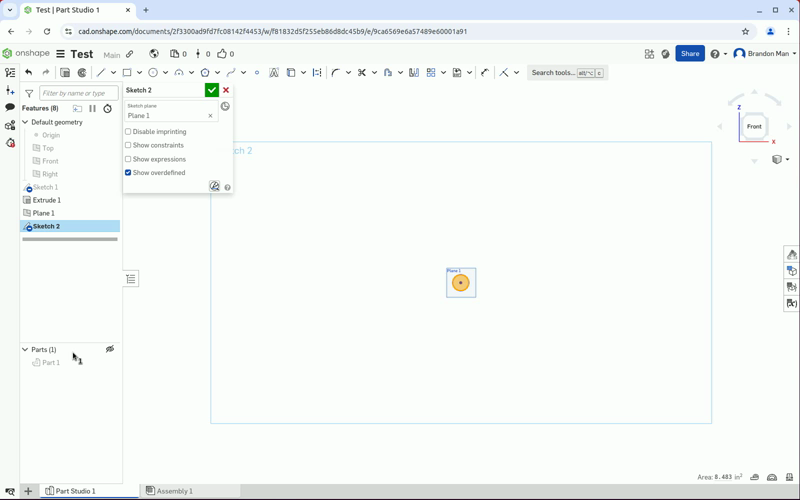
key(shift+y)
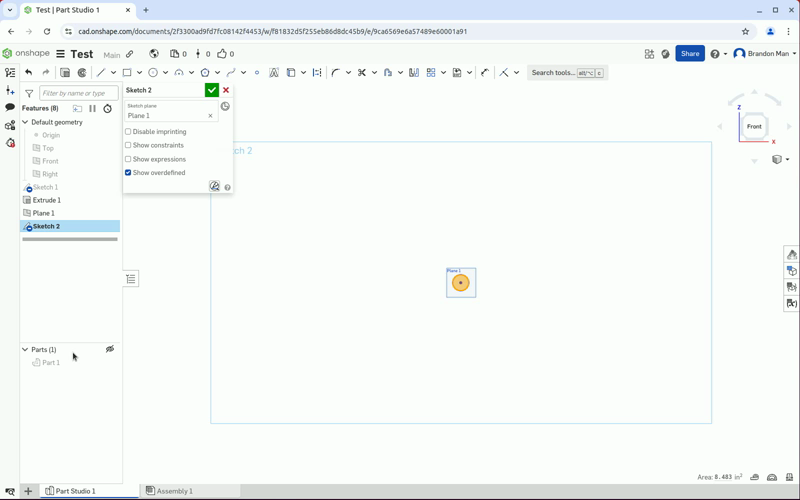
key(shift+e)
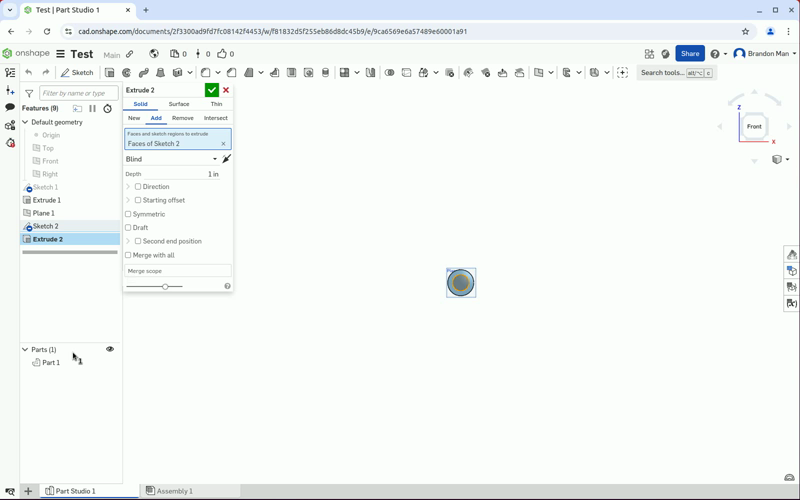
mouse_move(143, 106)
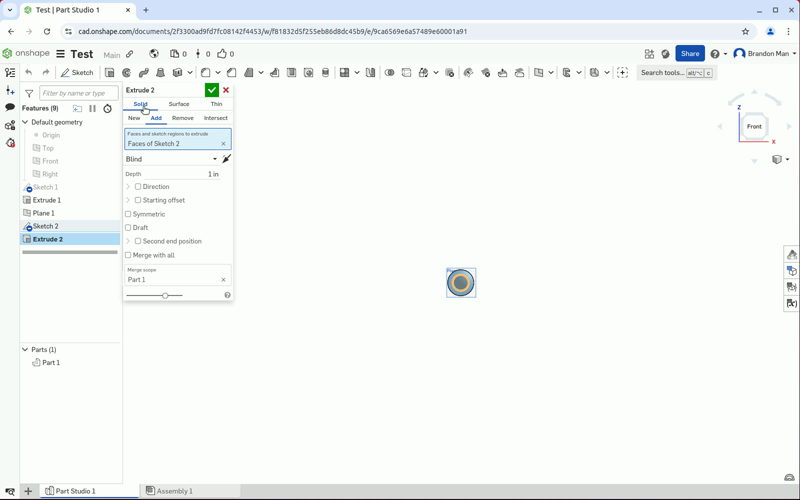
click(143, 106)
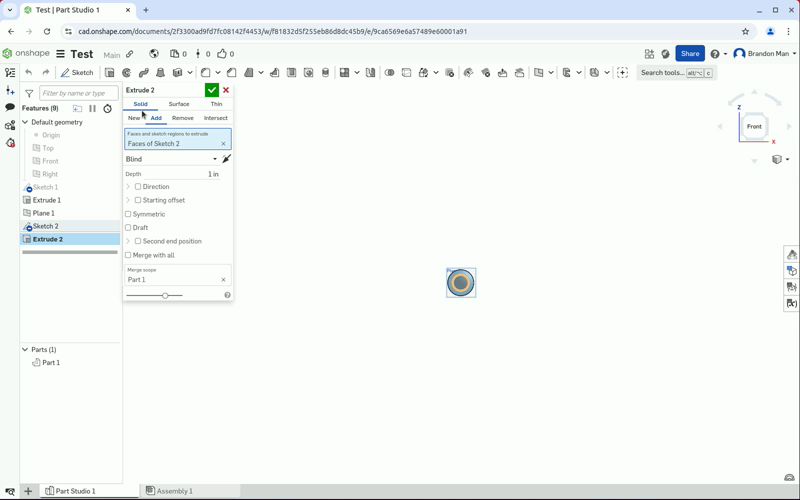
mouse_move(137, 120)
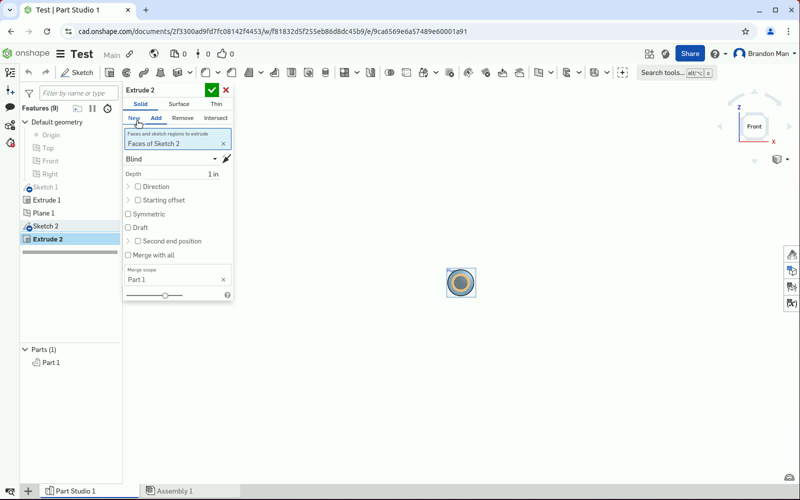
click(137, 120)
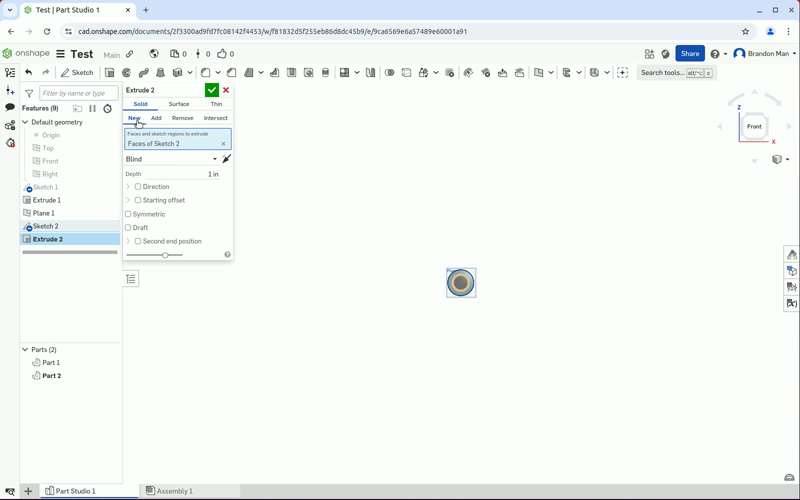
key(tab, 4)
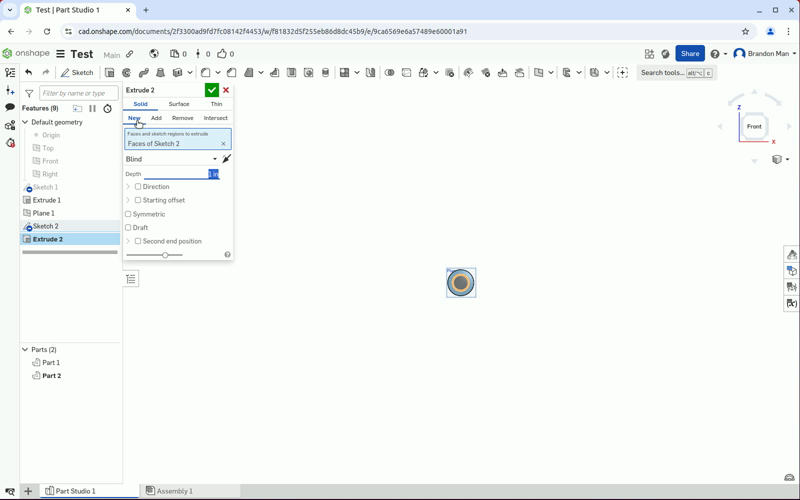
text(19.257)
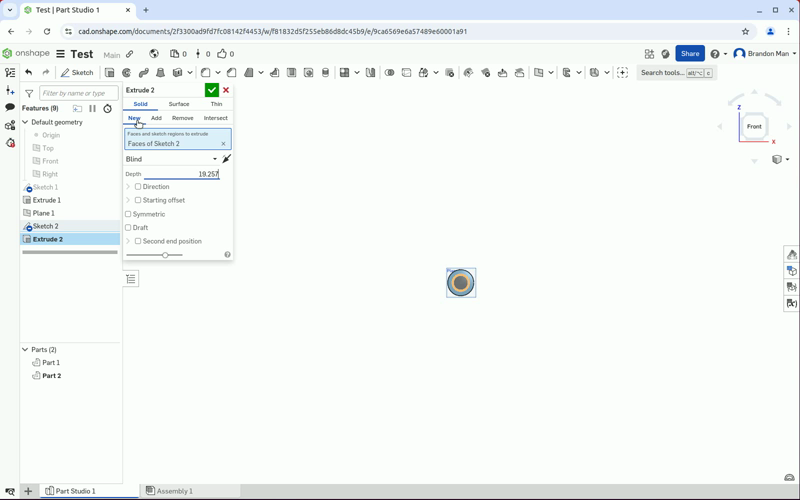
key(enter)
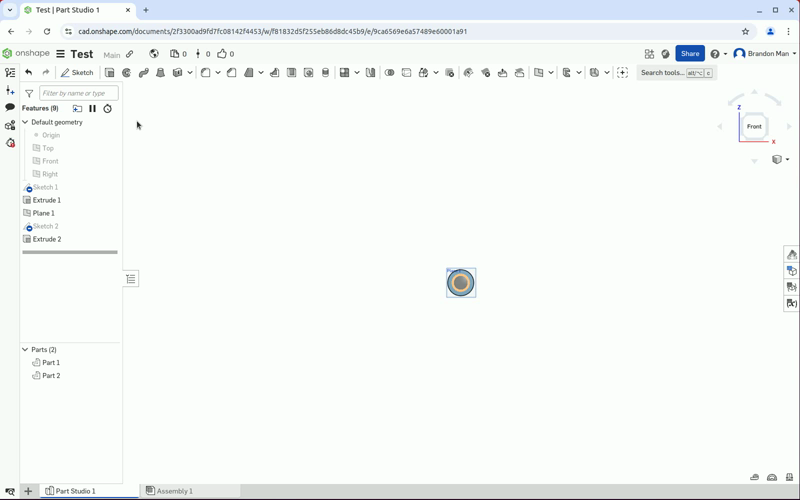
key(shift+h)
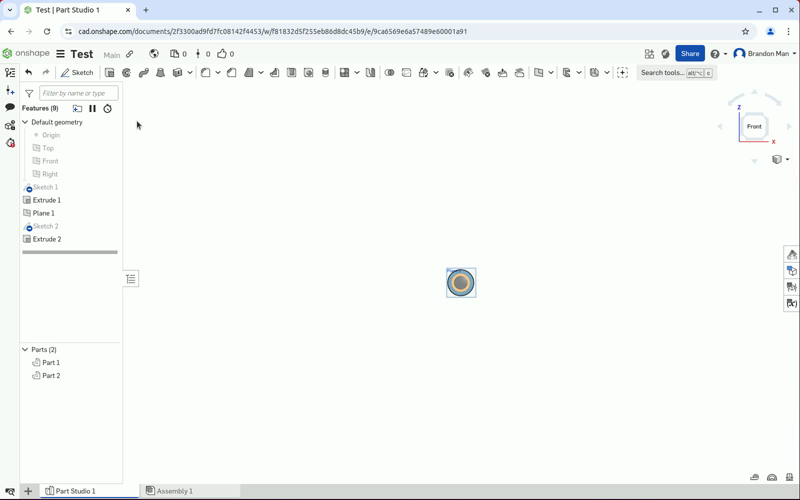
key(shift+h)
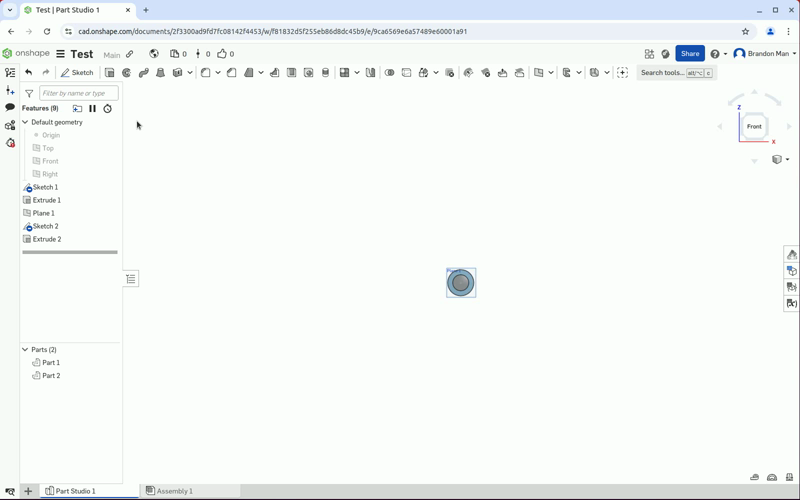
key(shift+7)
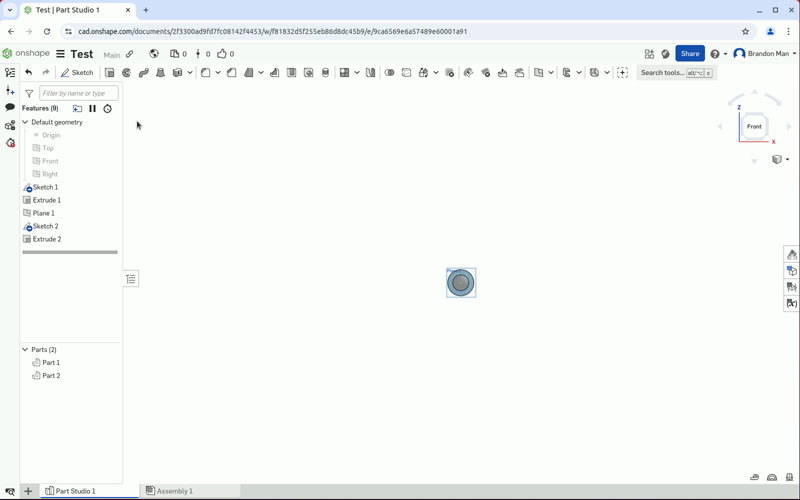
key(left, 2)
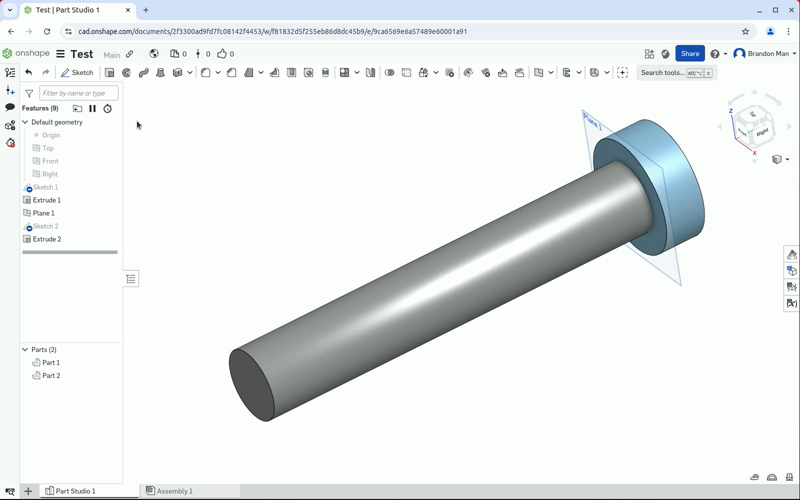
key(down, 2)
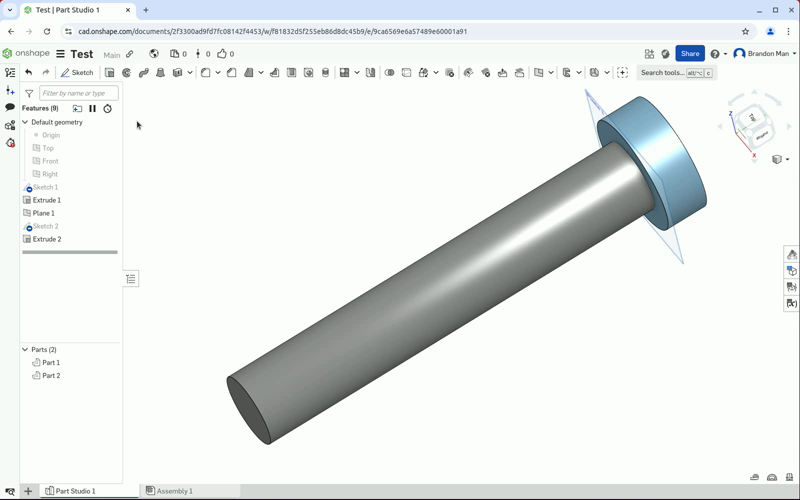
key(up, 2)
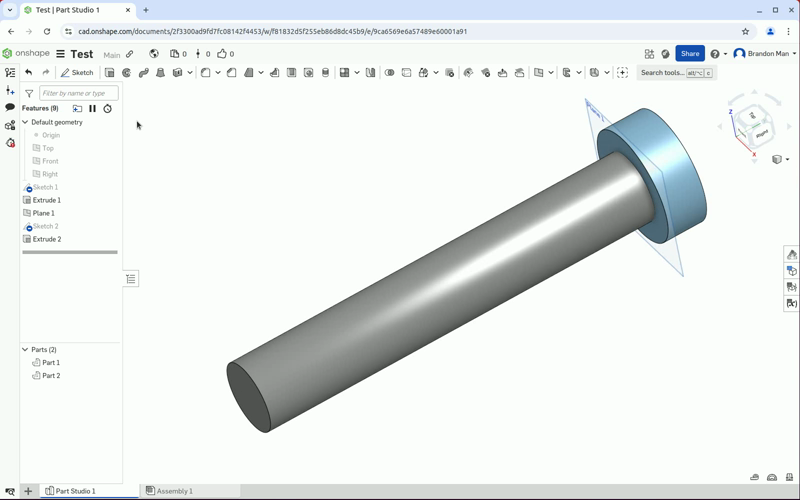
key(right, 2)
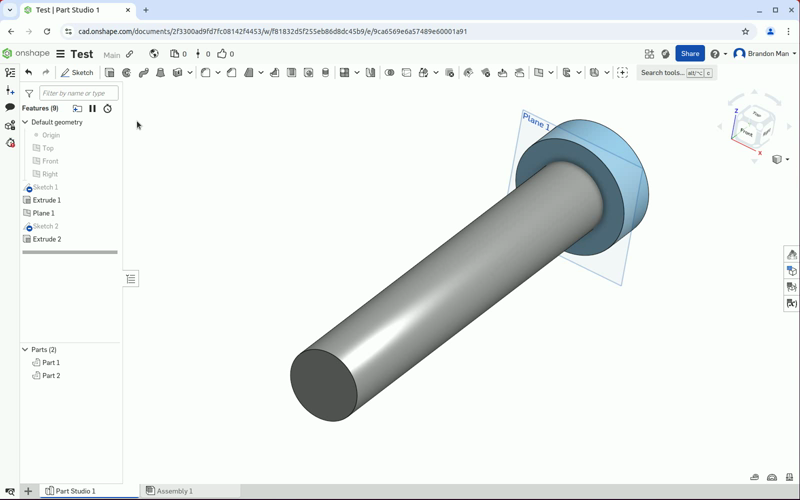
mouse_move(73, 189)
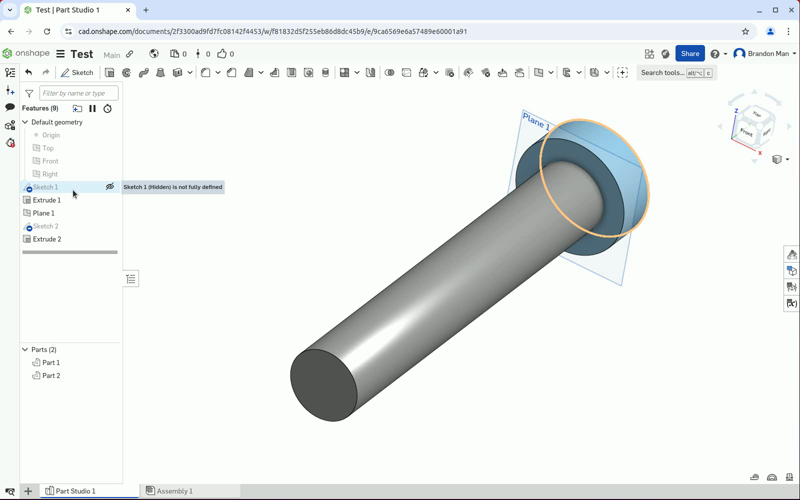
click(73, 189)